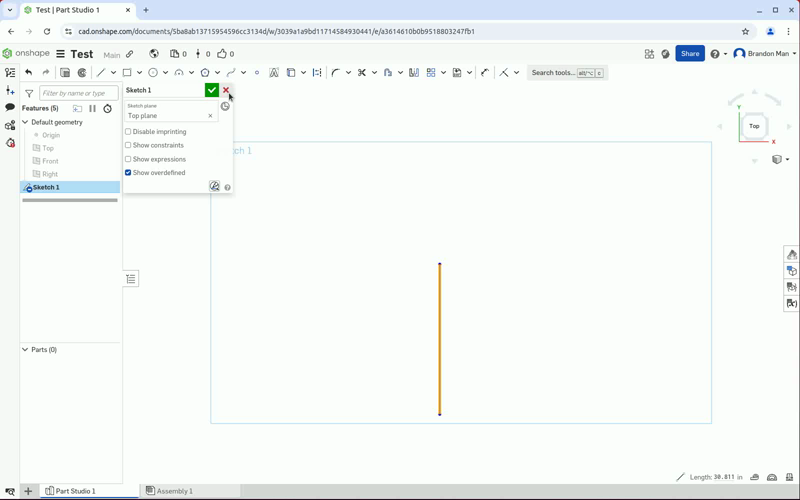
key(shift+h)
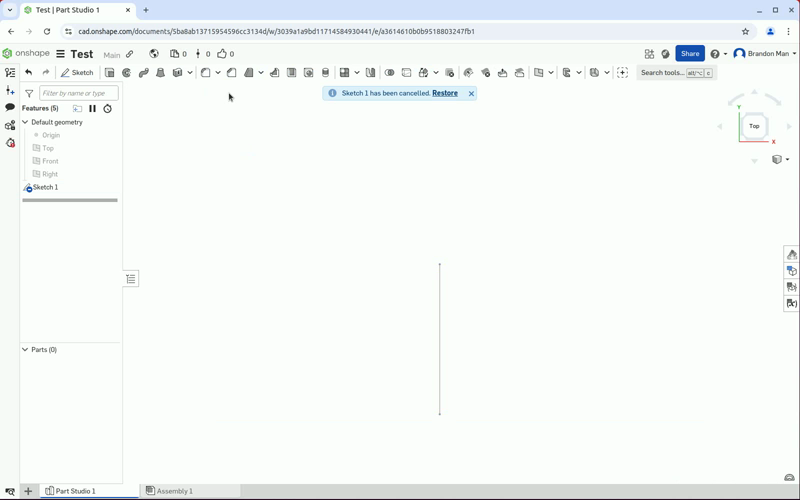
key(shift+s)
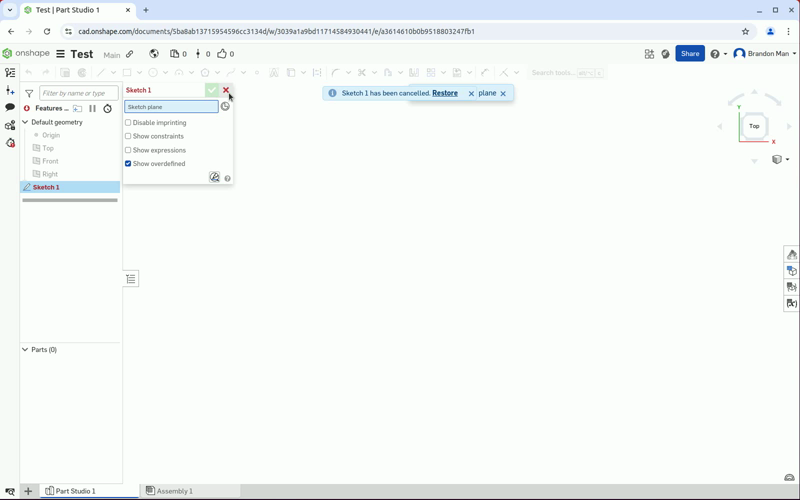
mouse_move(73, 150)
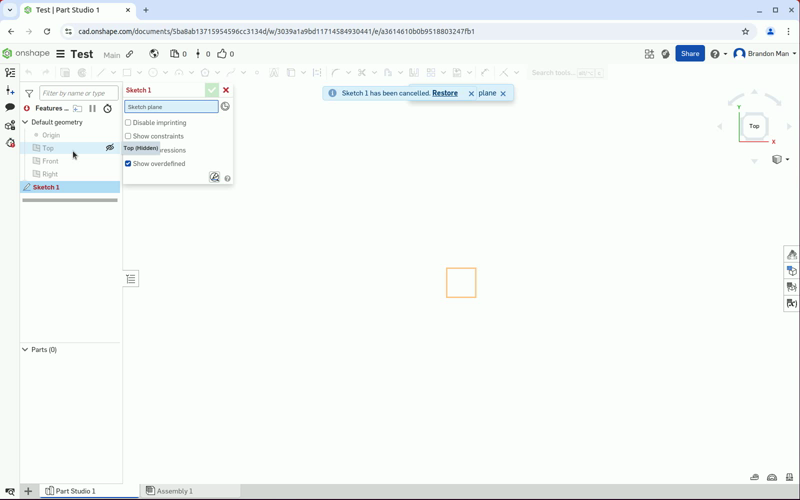
click(73, 150)
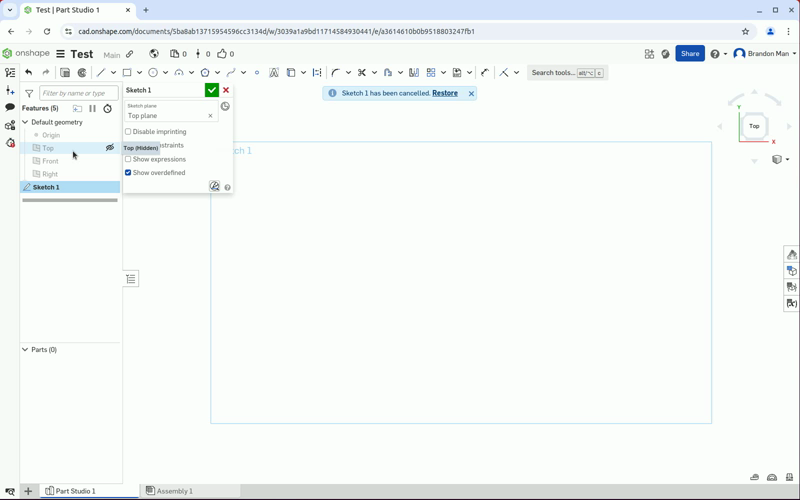
mouse_move(73, 352)
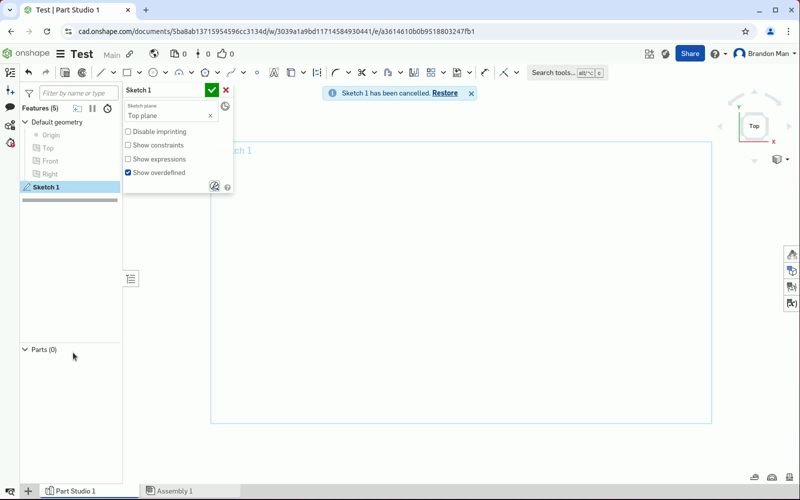
key(y)
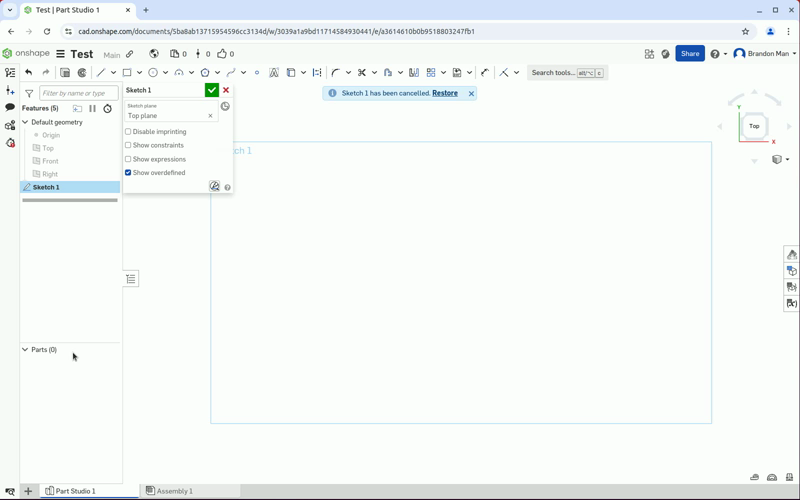
key(l)
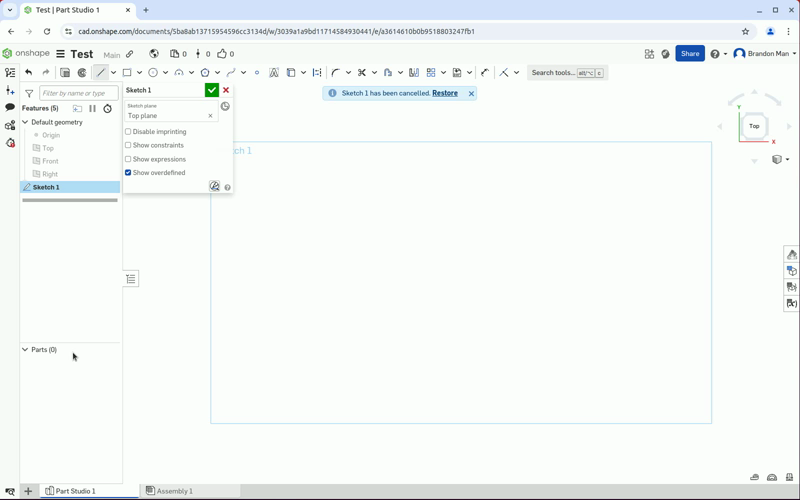
key_down(shift)
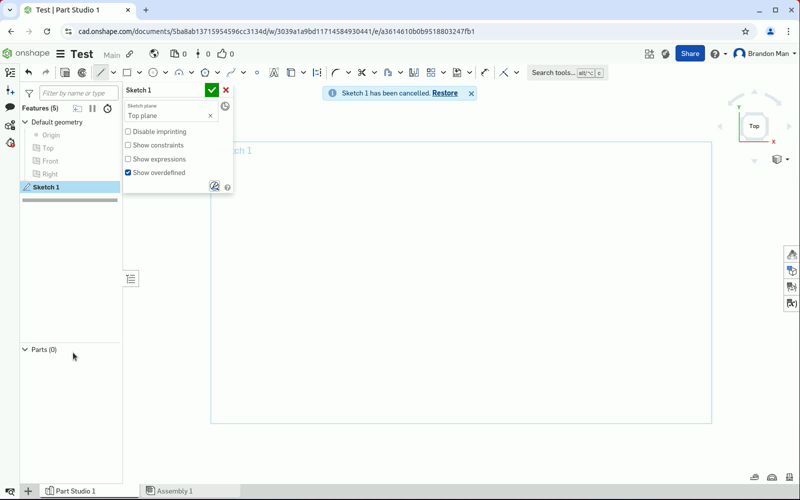
mouse_move(460, 282)
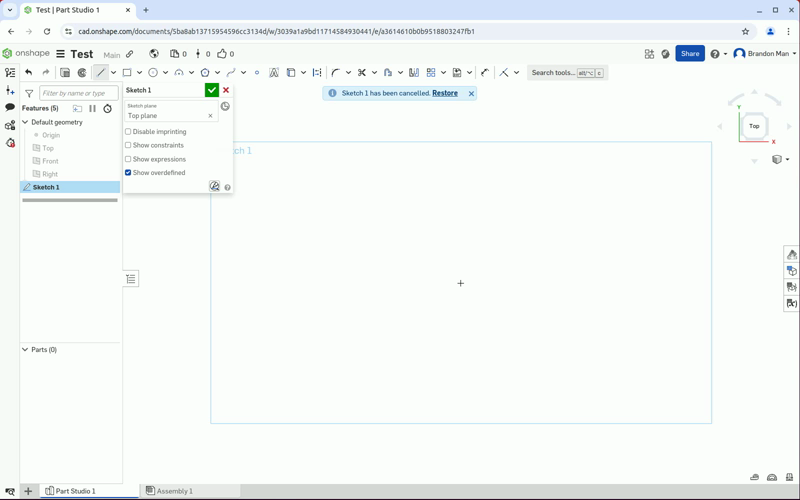
click(460, 282)
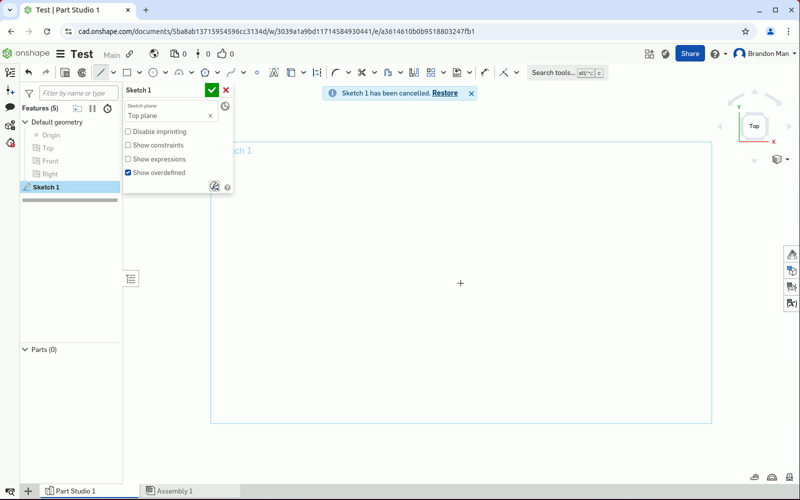
key_up(shift)
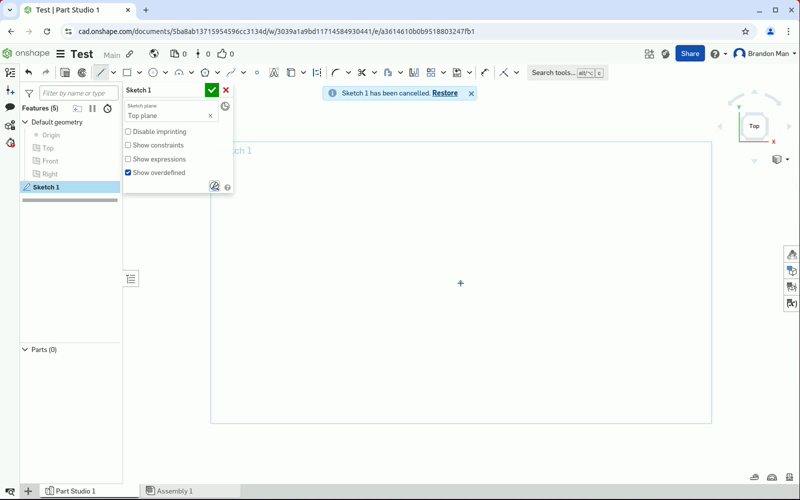
key_down(shift)
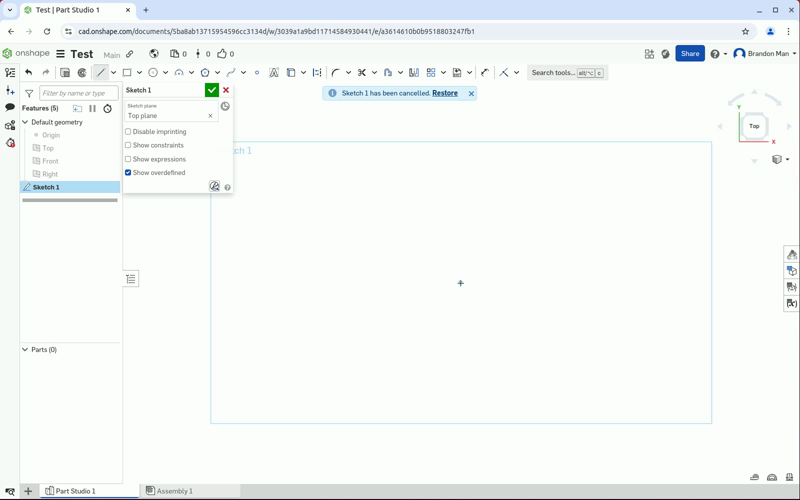
mouse_move(544, 282)
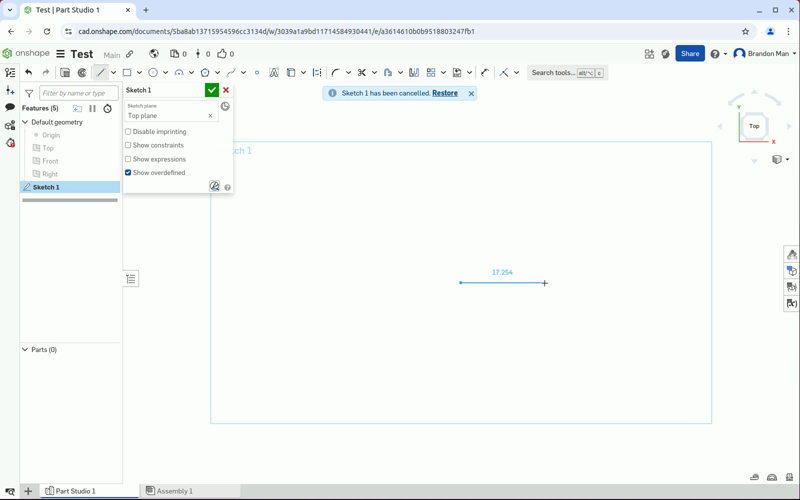
click(544, 282)
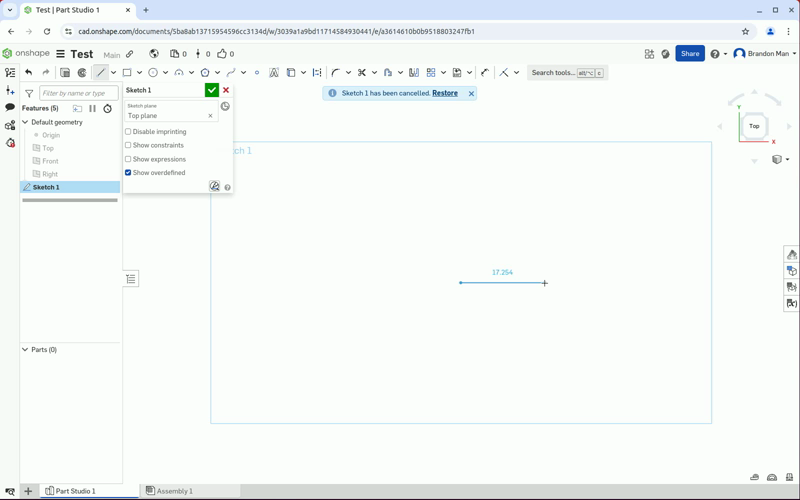
key_up(shift)
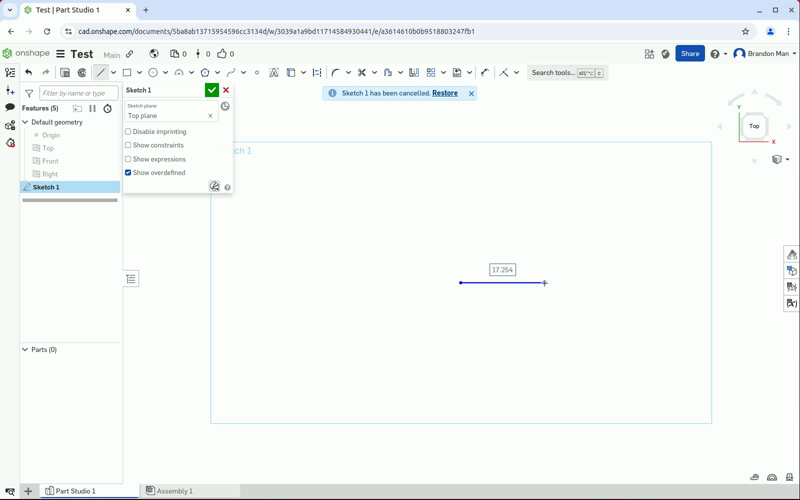
key(esc)
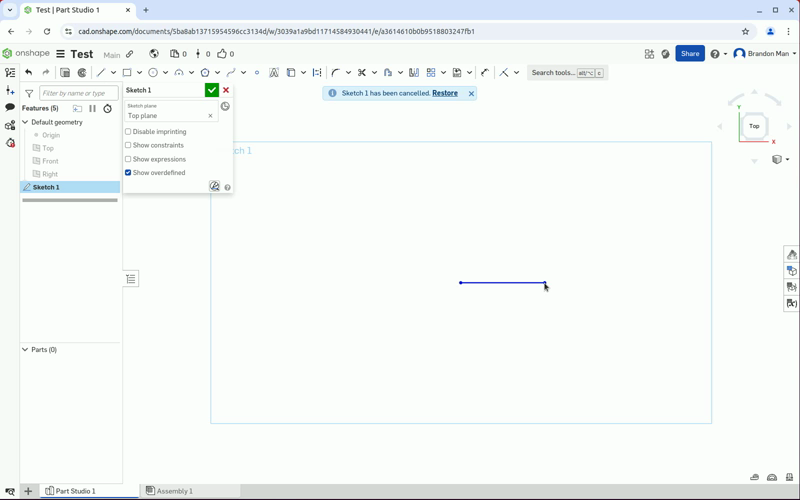
key(a)
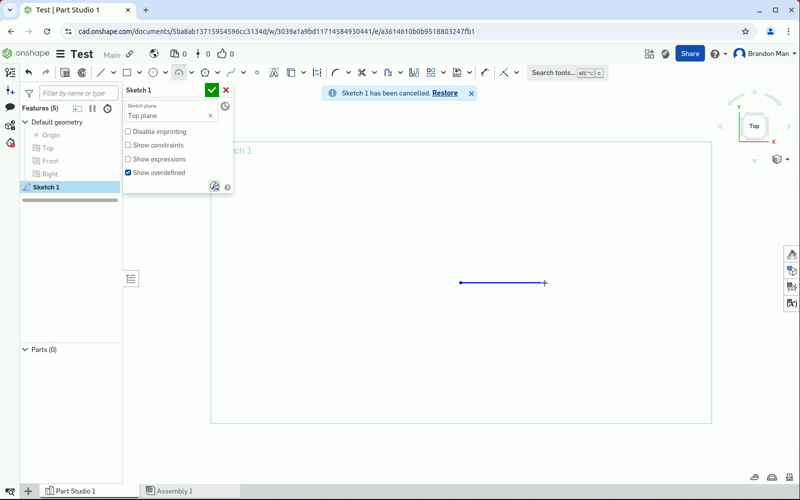
mouse_move(544, 282)
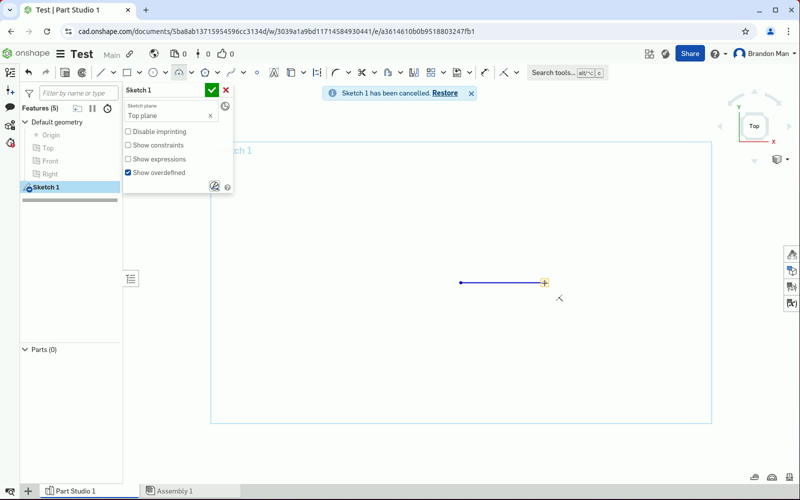
click(544, 282)
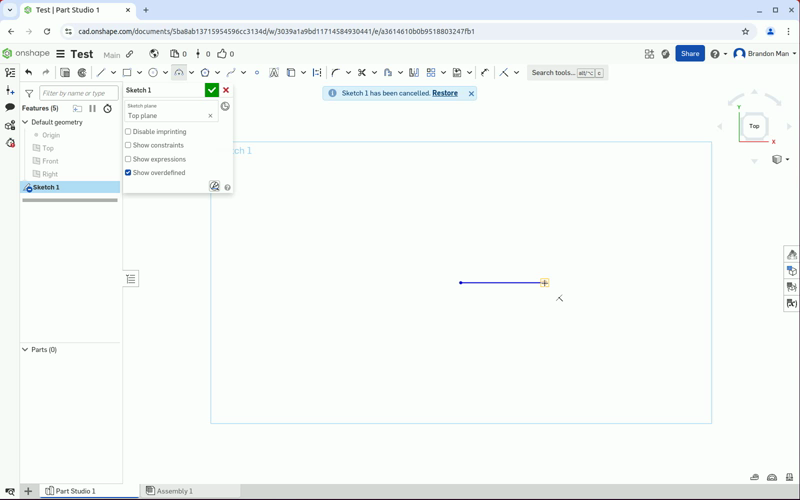
key_down(shift)
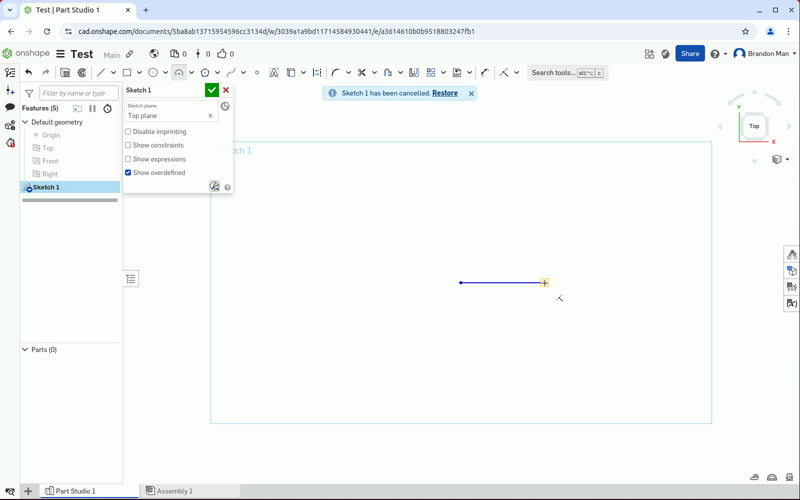
mouse_move(544, 226)
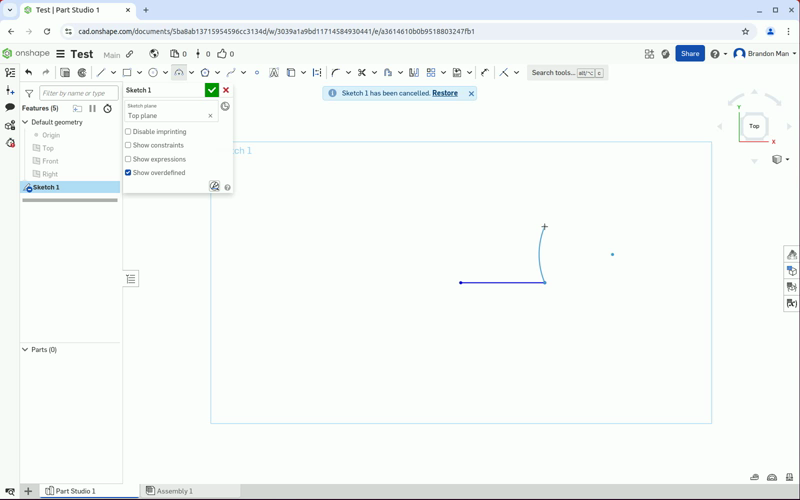
click(544, 226)
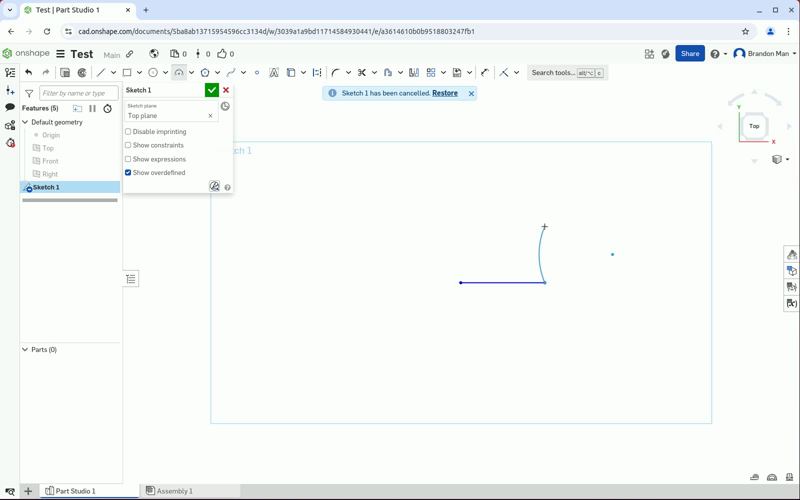
mouse_move(573, 254)
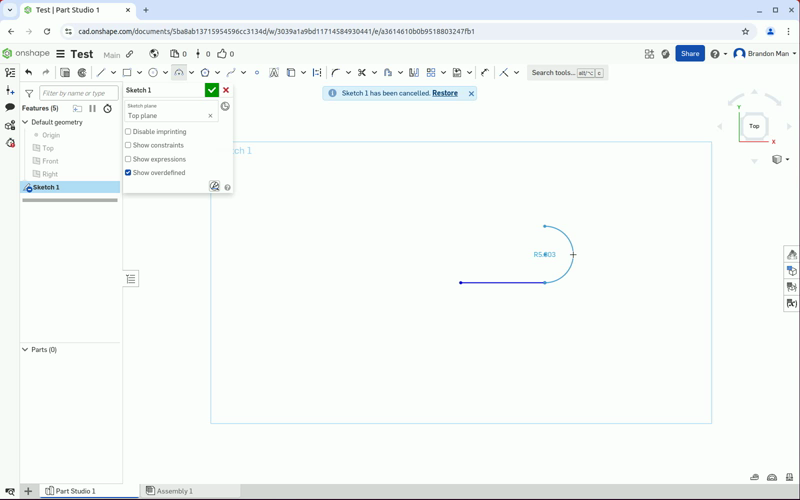
click(573, 254)
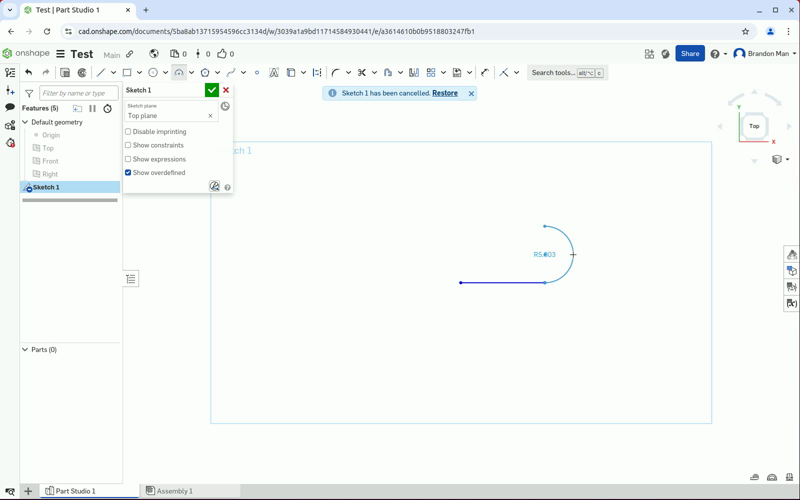
key_up(shift)
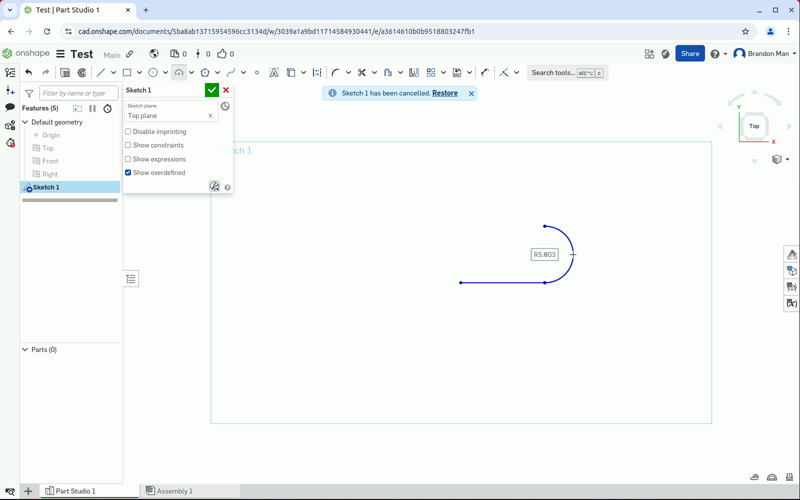
key(esc)
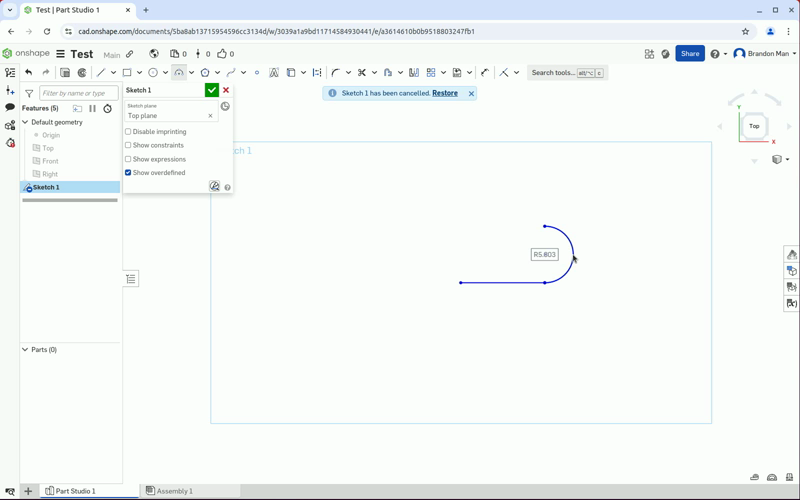
key(l)
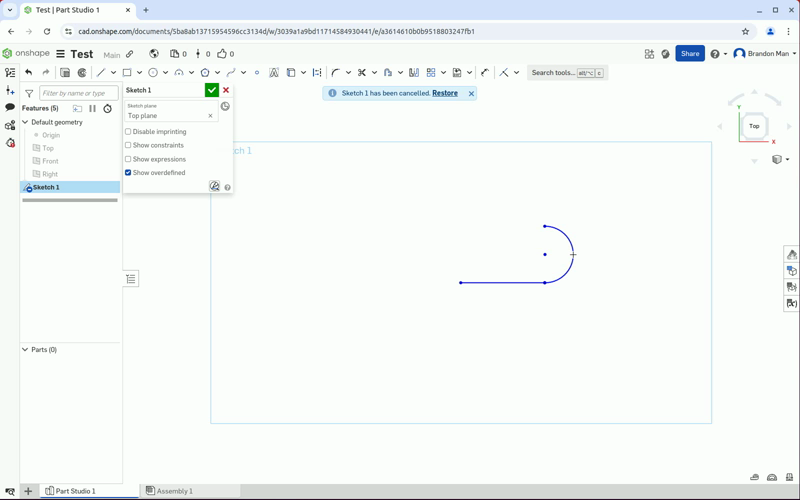
mouse_move(544, 226)
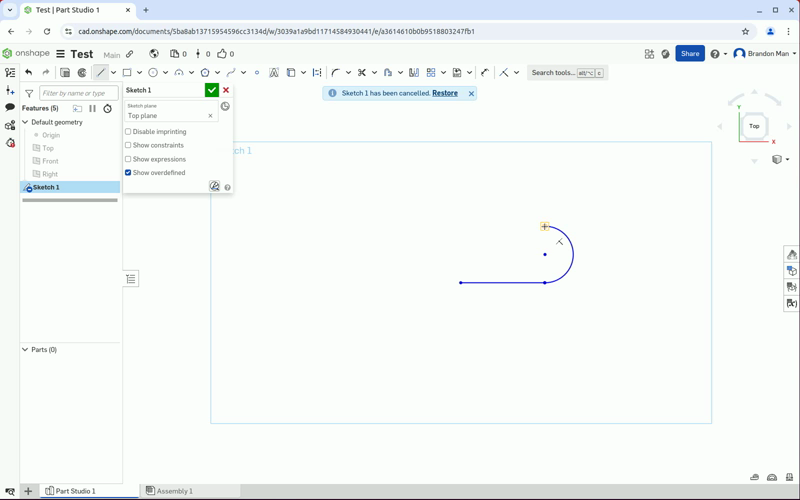
click(544, 226)
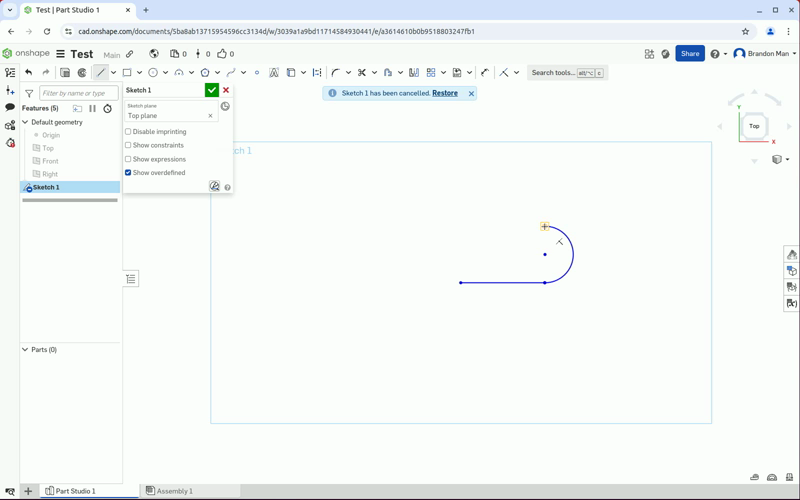
key_down(shift)
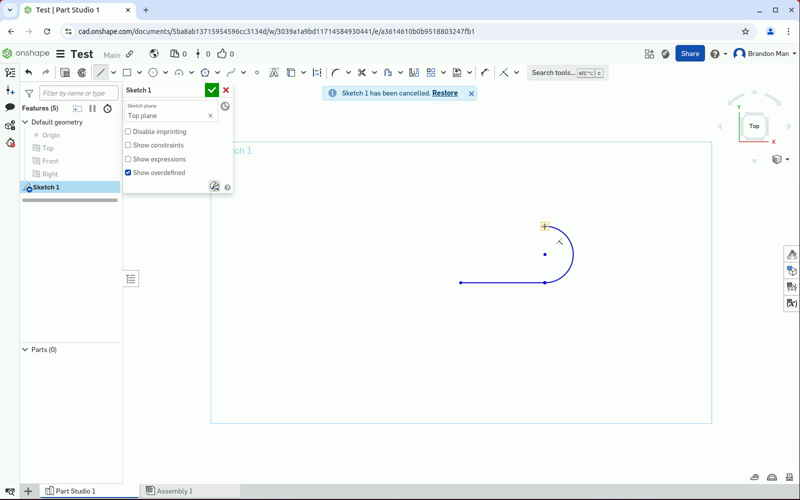
mouse_move(460, 226)
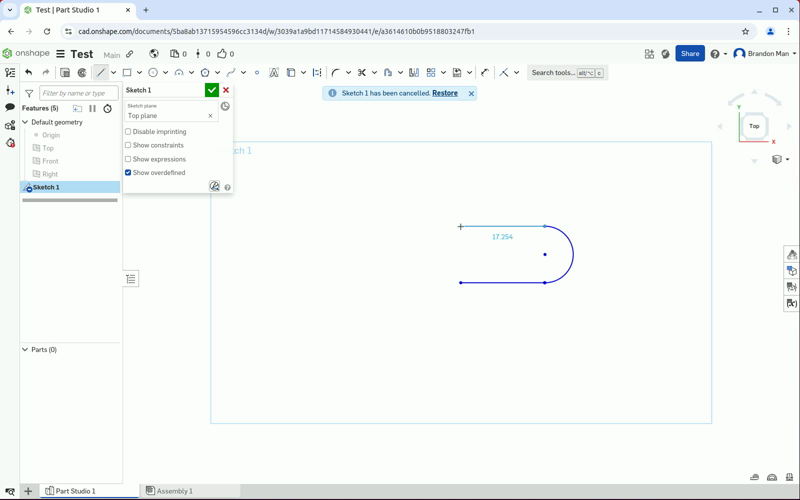
click(460, 226)
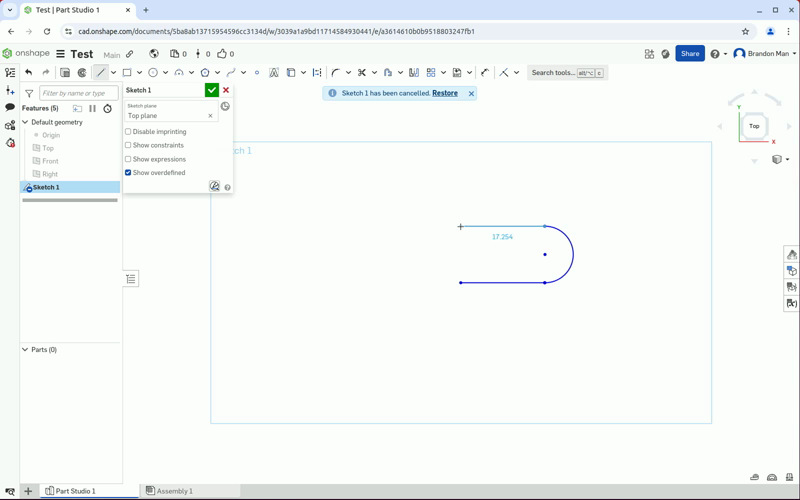
key_up(shift)
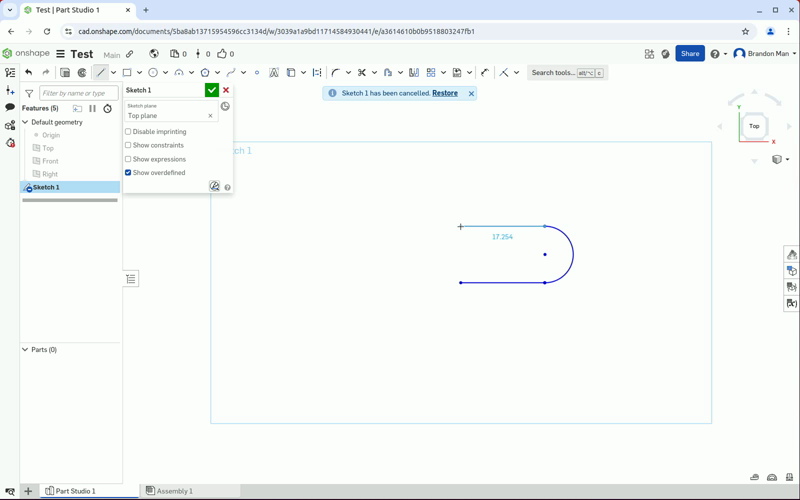
mouse_move(490, 226)
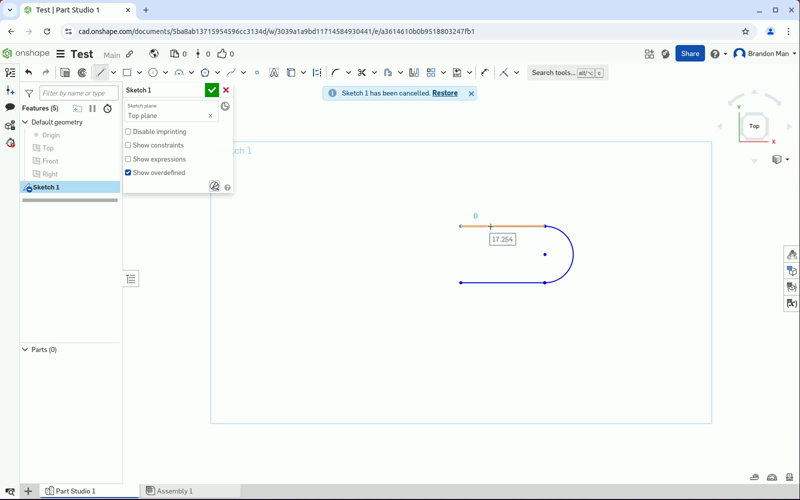
key_down(shift)
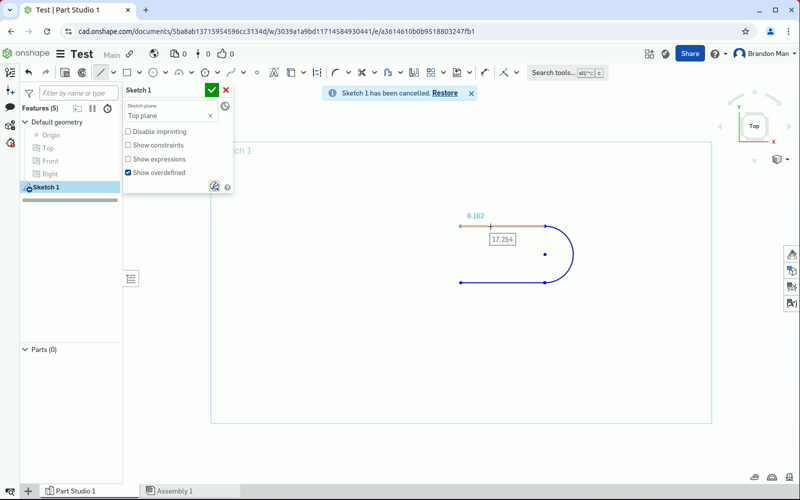
mouse_move(460, 282)
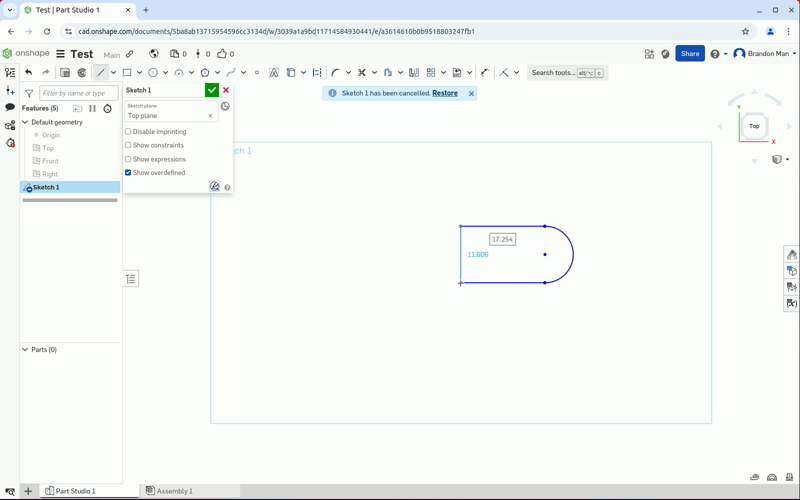
key_up(shift)
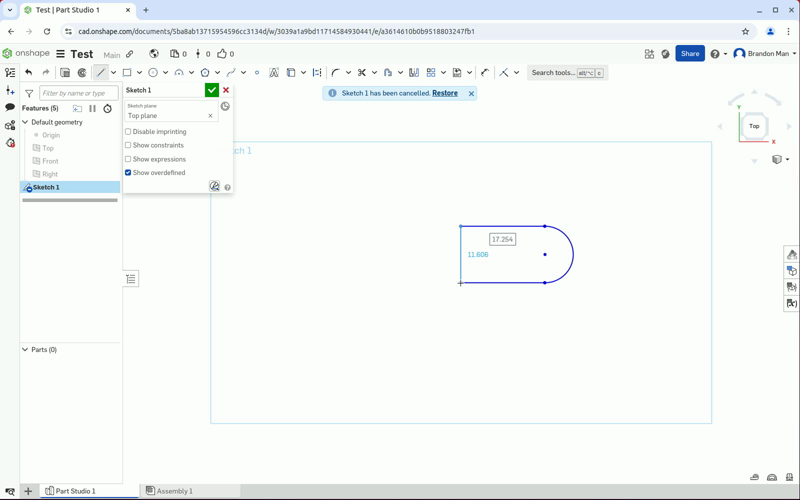
click(460, 282)
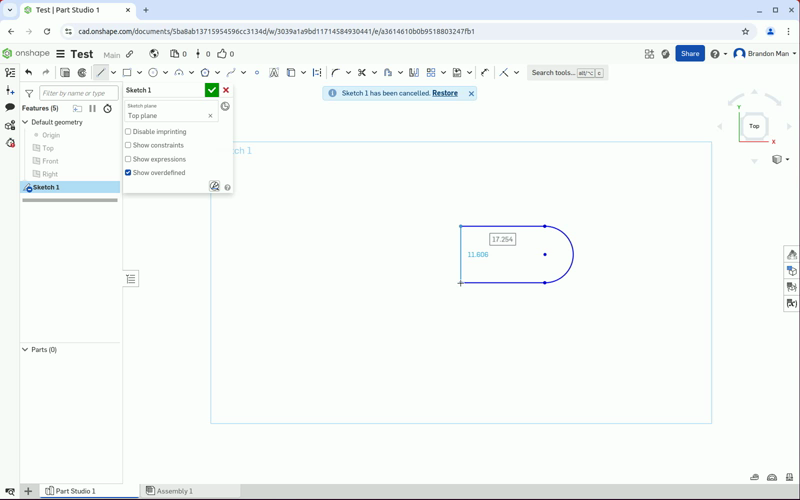
key(esc)
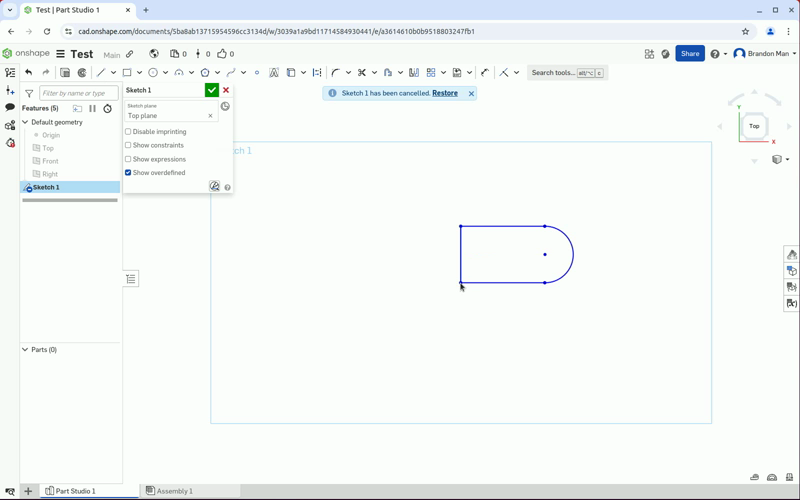
mouse_move(521, 266)
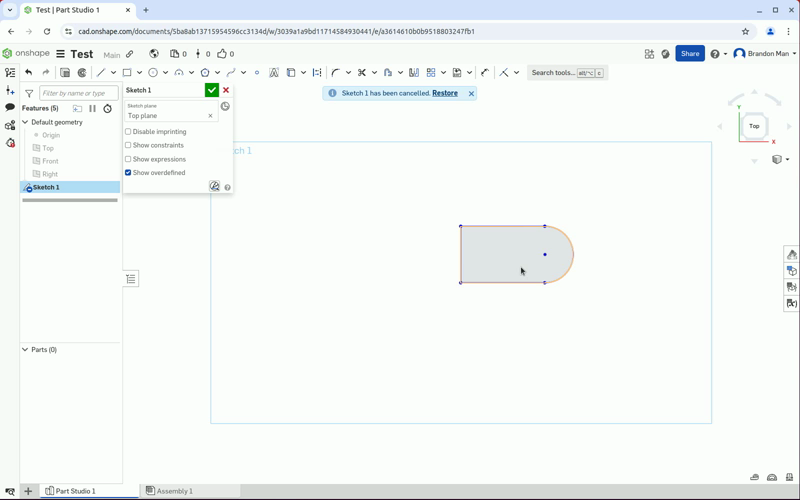
click(521, 266)
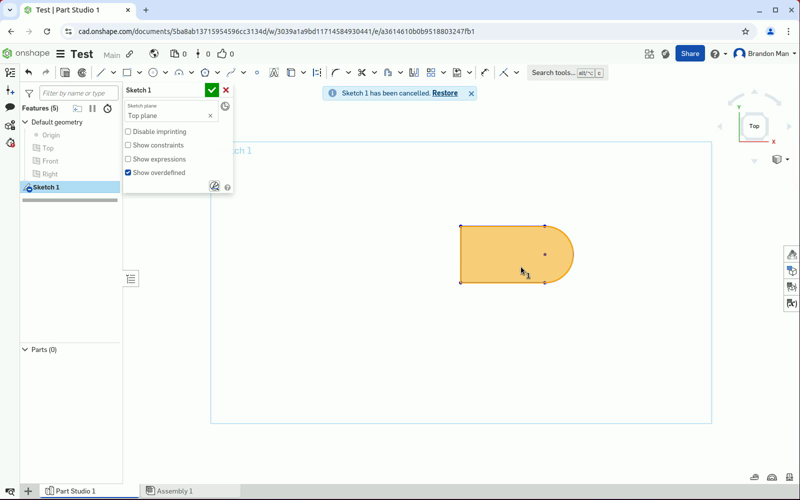
mouse_move(73, 352)
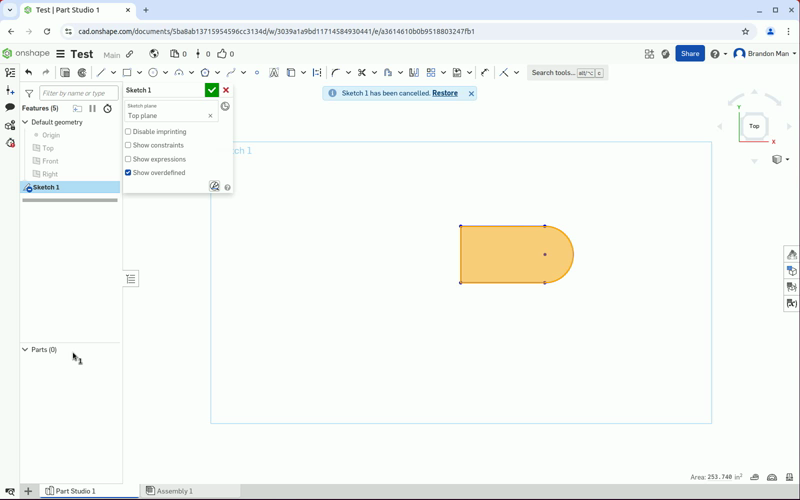
key(shift+y)
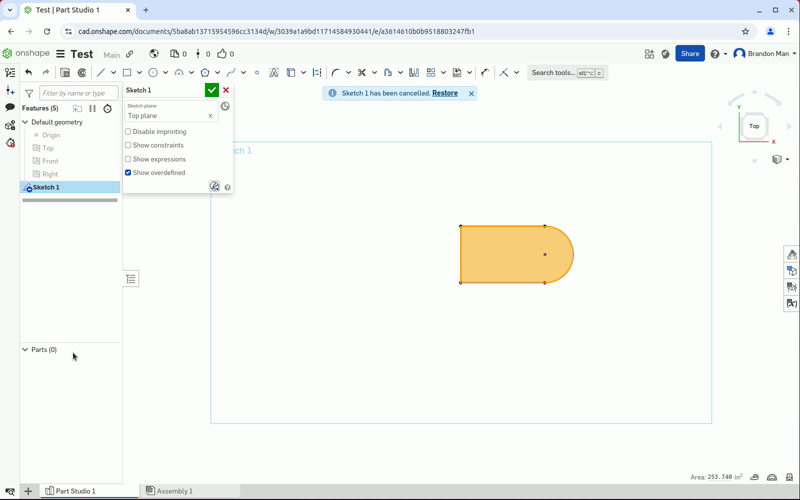
key(shift+e)
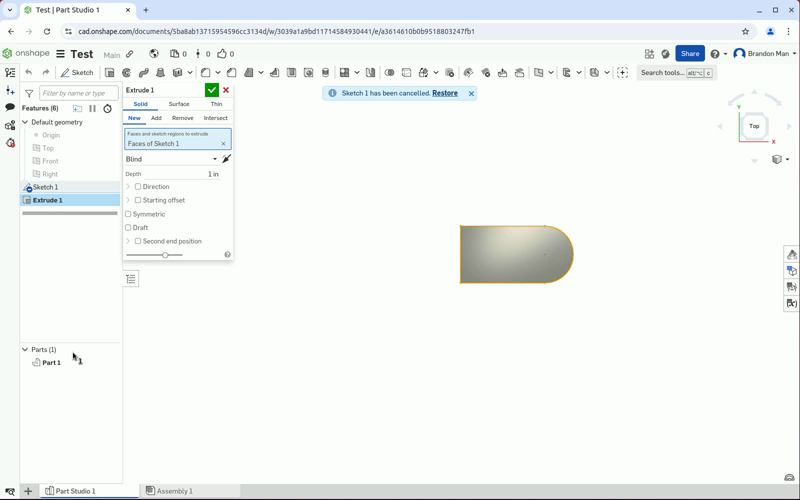
mouse_move(143, 106)
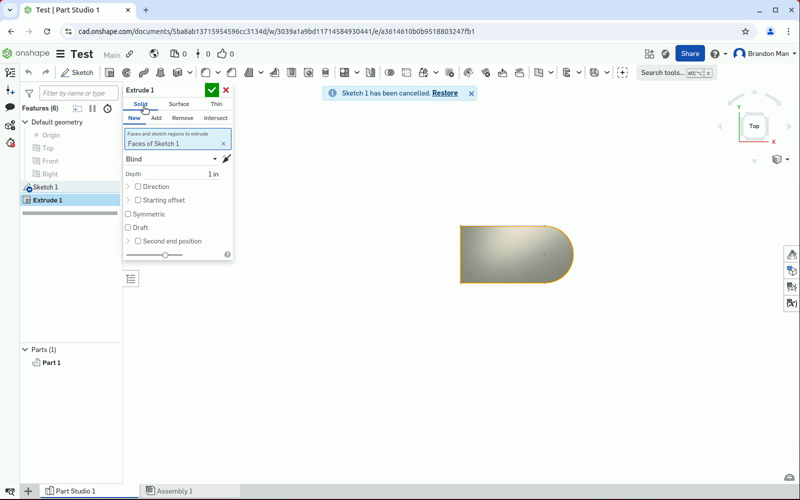
click(143, 106)
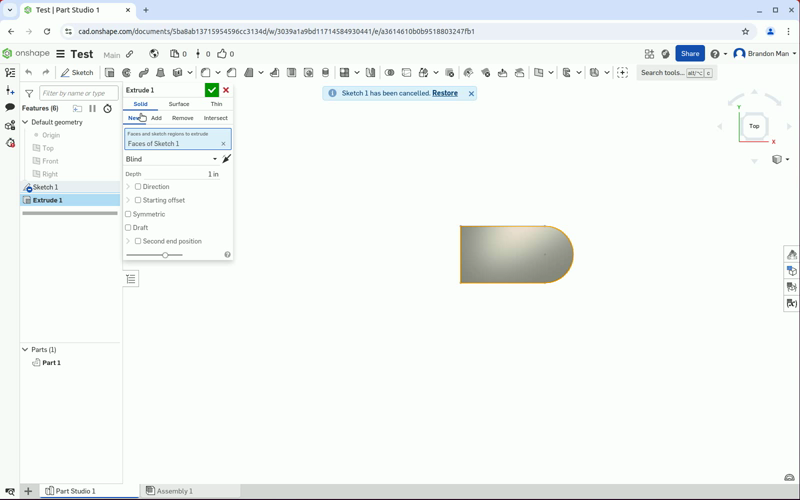
mouse_move(137, 120)
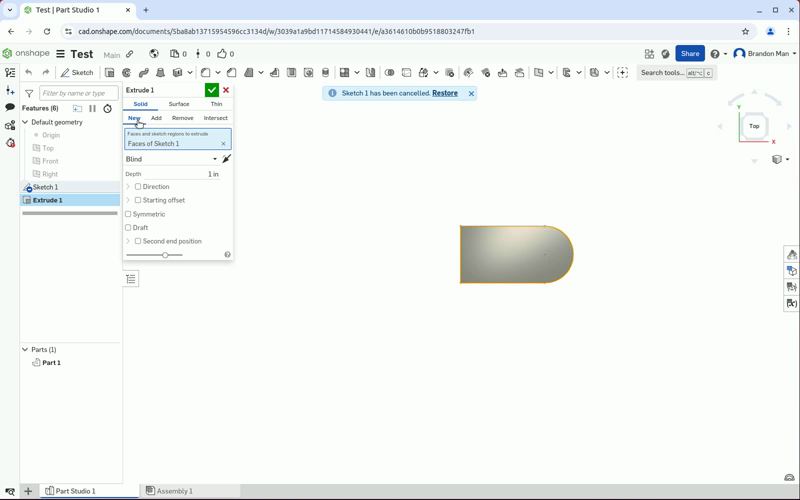
click(137, 120)
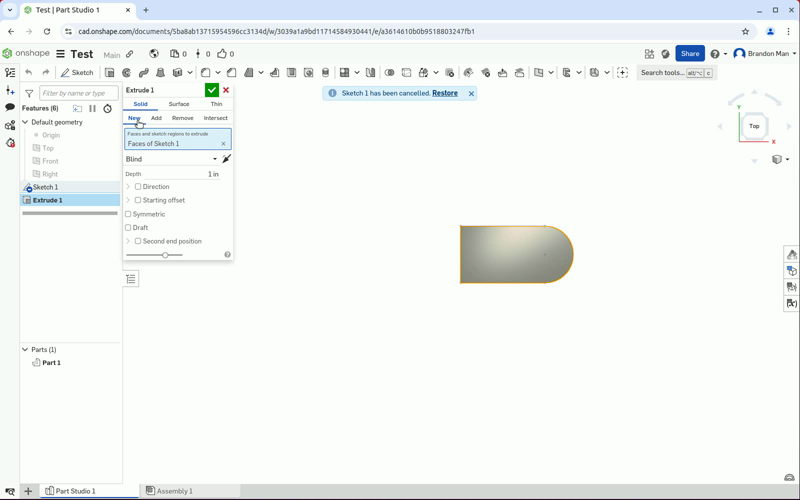
key(tab, 4)
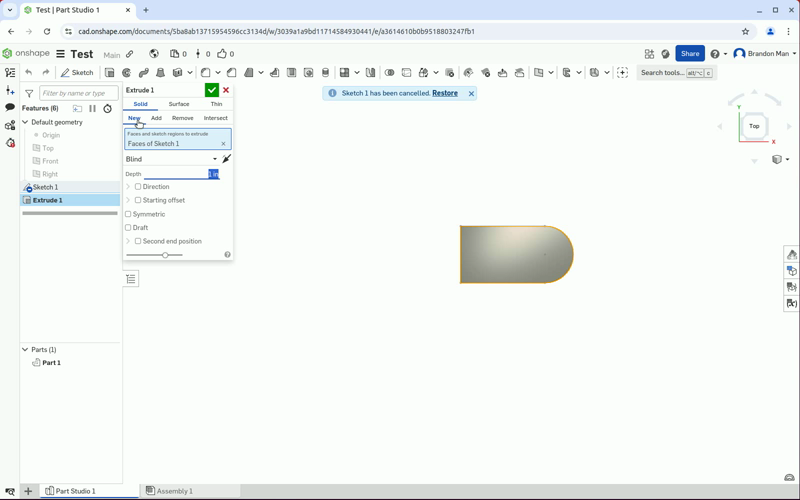
text(3.37)
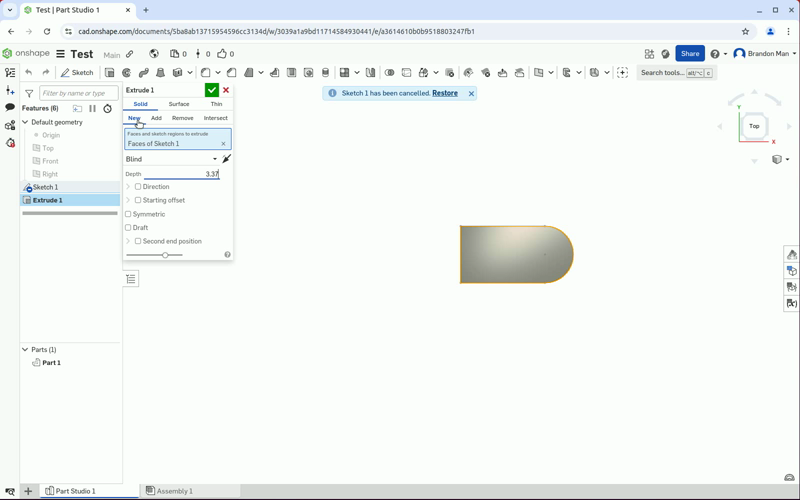
key(enter)
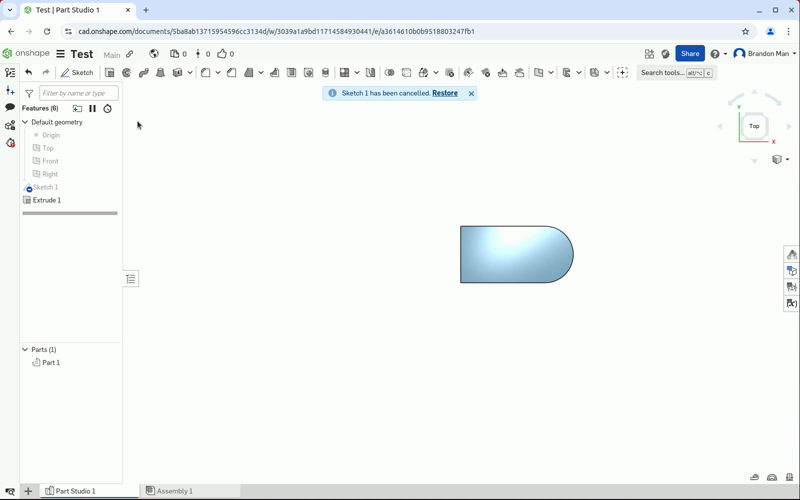
key(shift+h)
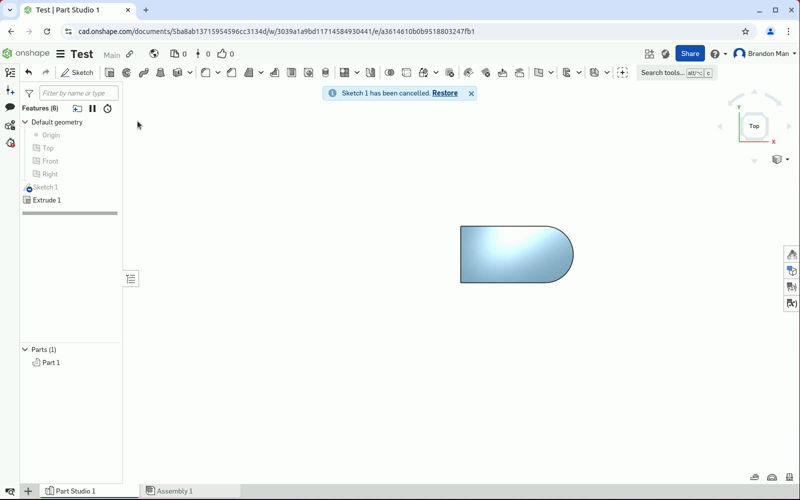
key(shift+h)
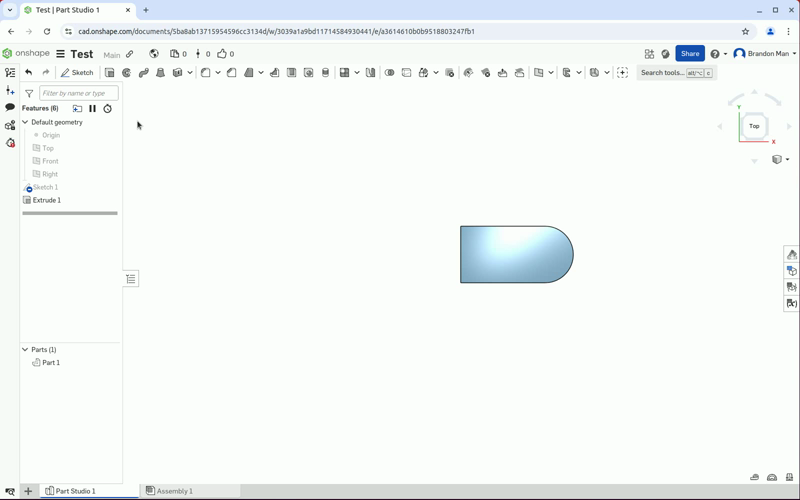
mouse_move(73, 189)
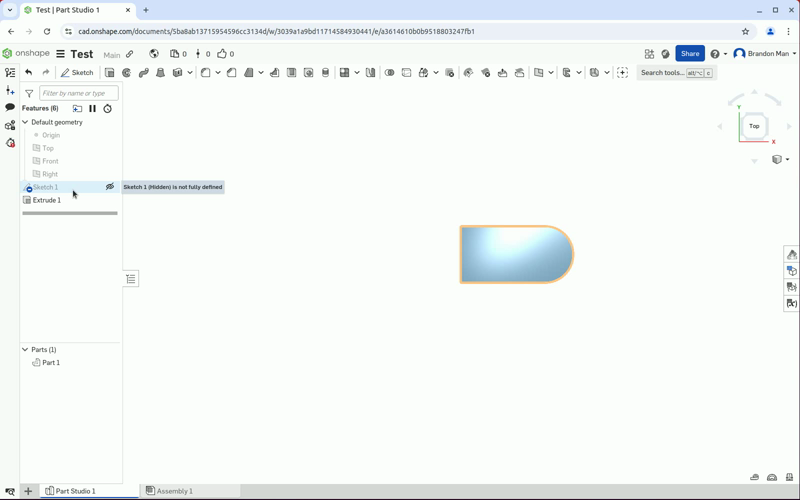
click(73, 189)
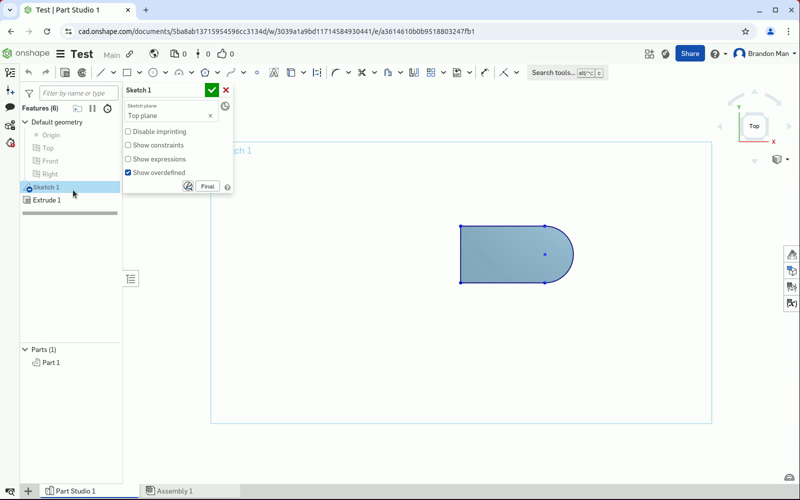
mouse_move(229, 92)
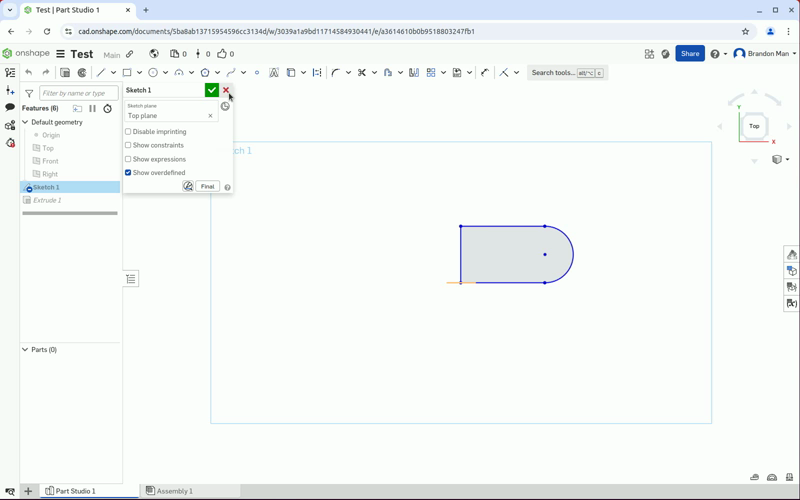
click(229, 92)
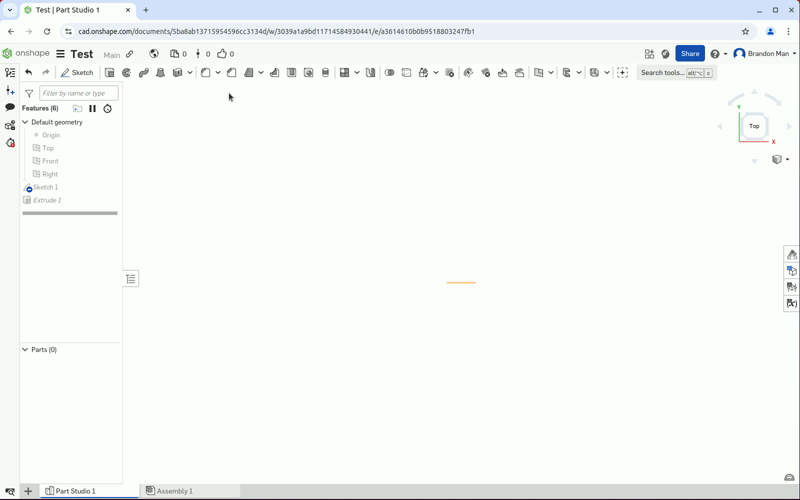
mouse_move(73, 352)
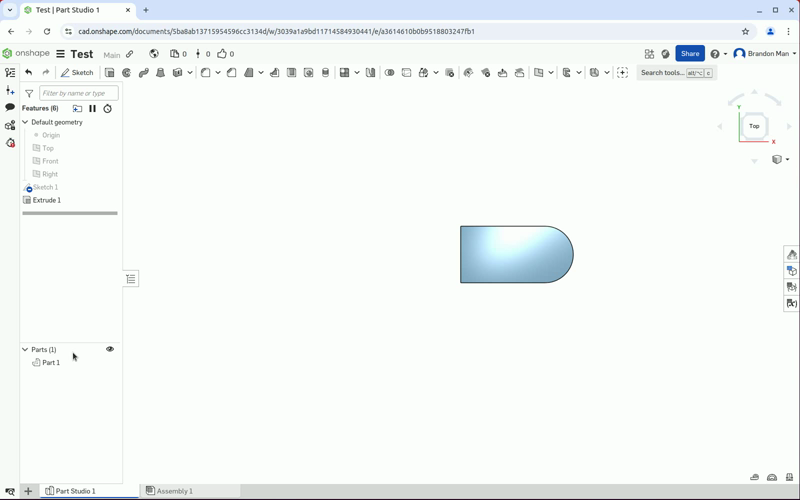
key(y)
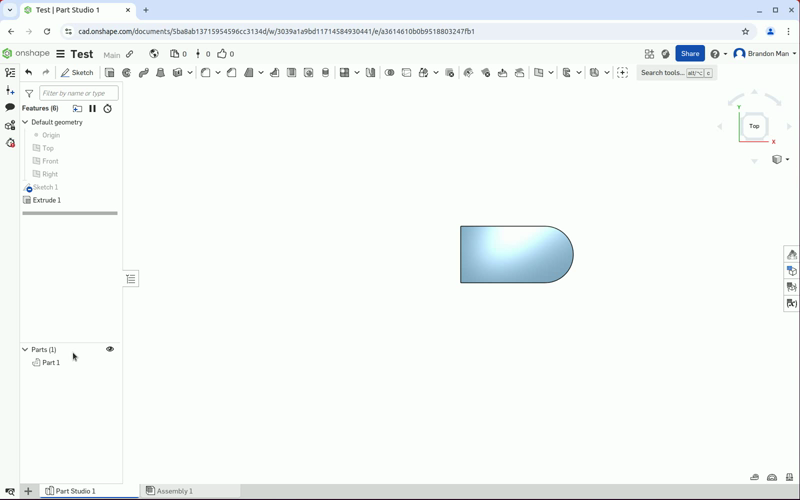
key(shift+p)
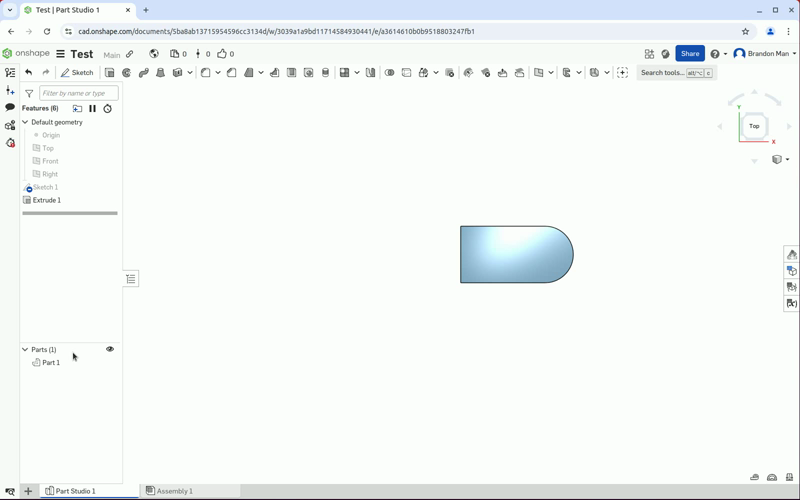
key(space)
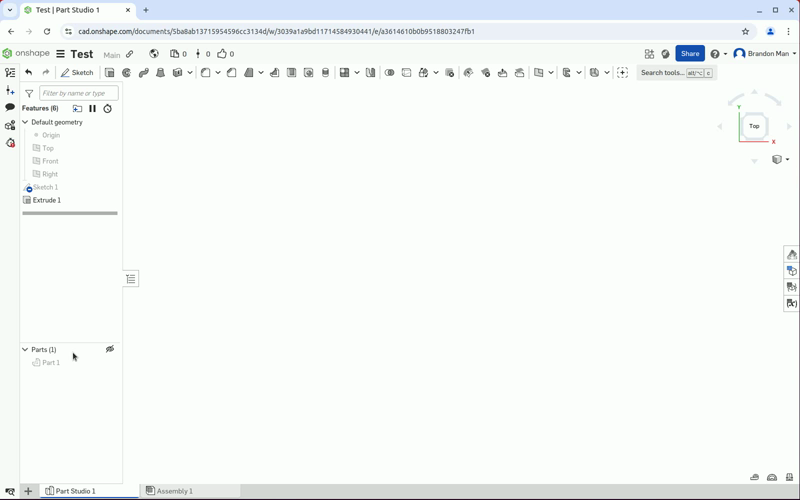
key_down(shift)
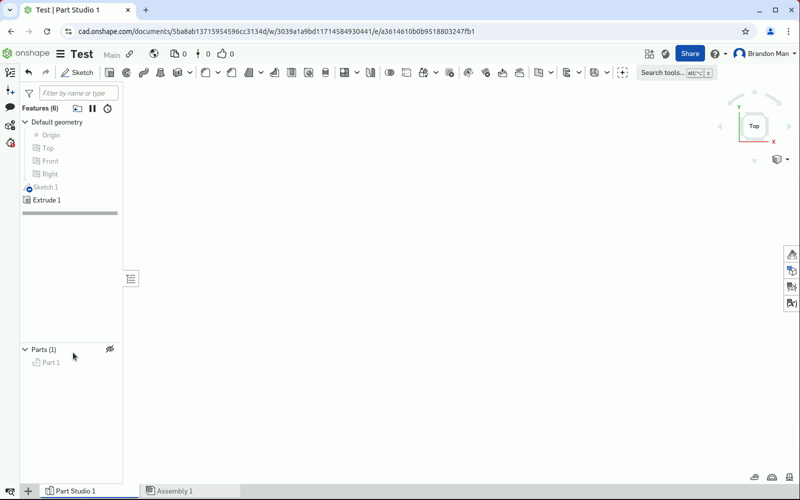
key(up)
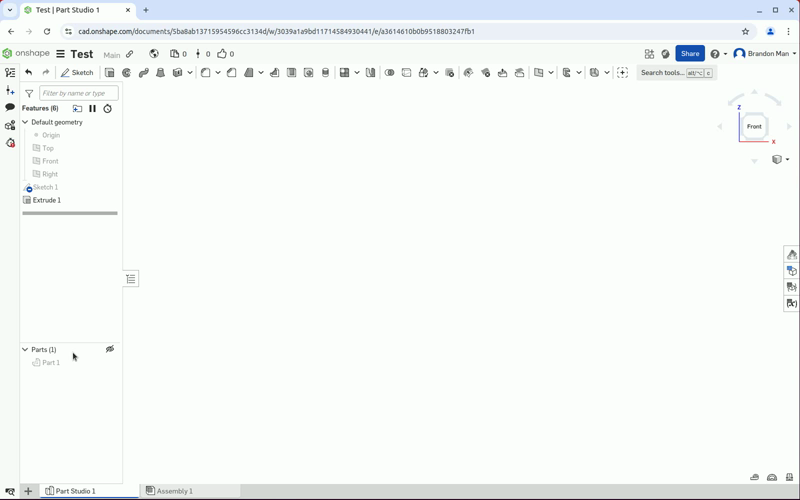
key_up(shift)
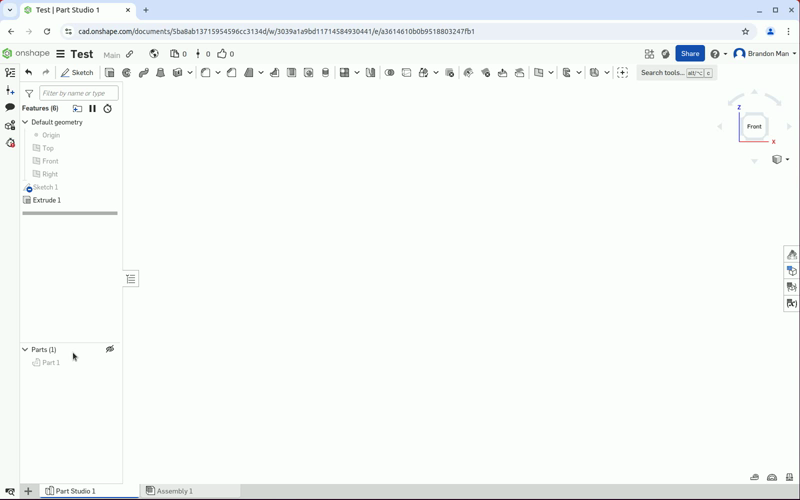
key(space)
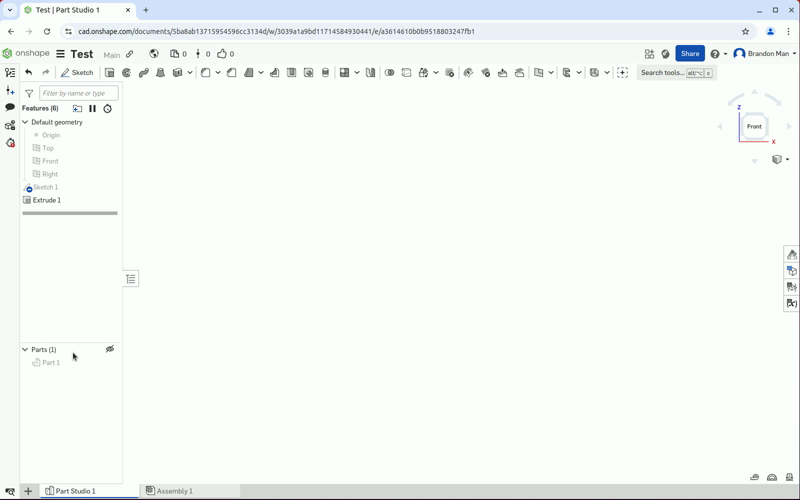
key_down(shift)
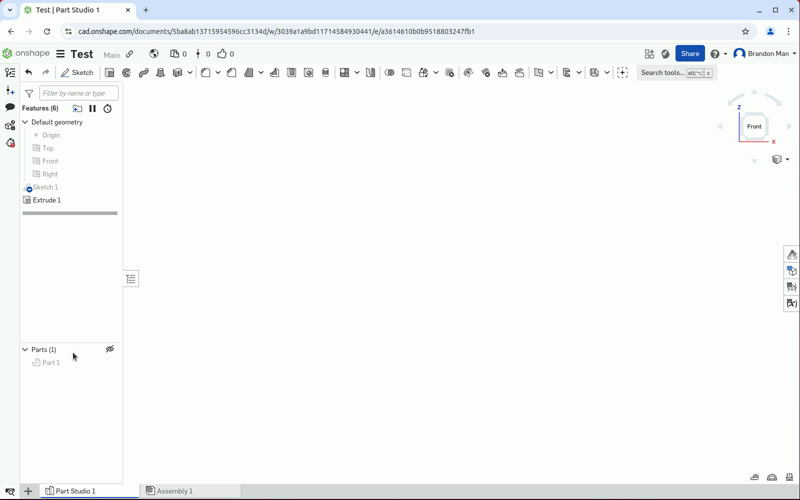
key(left)
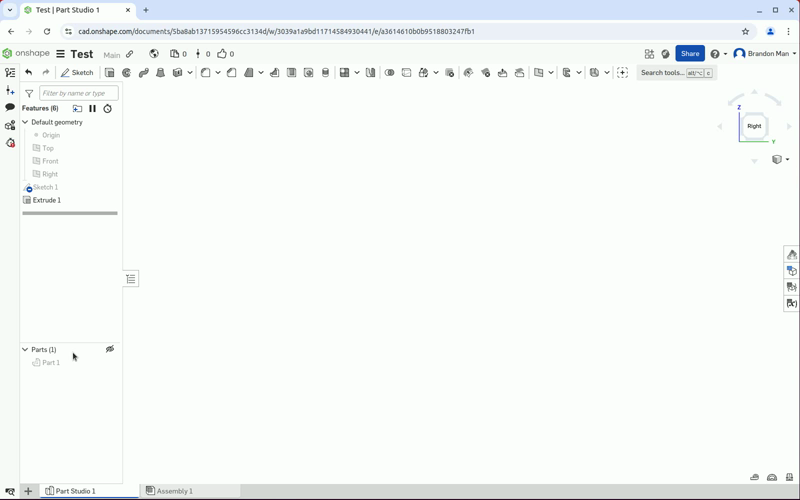
key_up(shift)
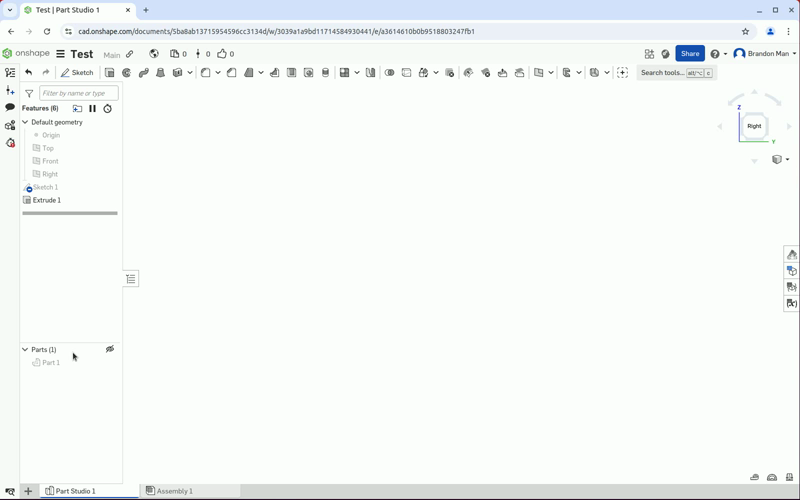
mouse_move(73, 352)
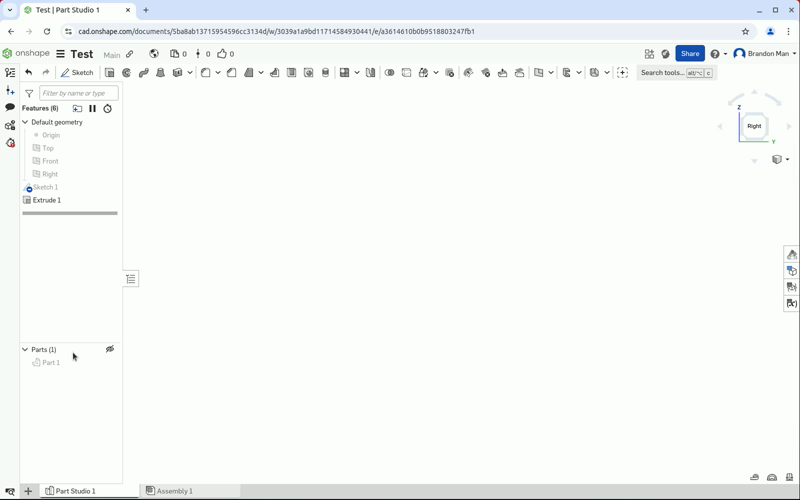
key(shift+y)
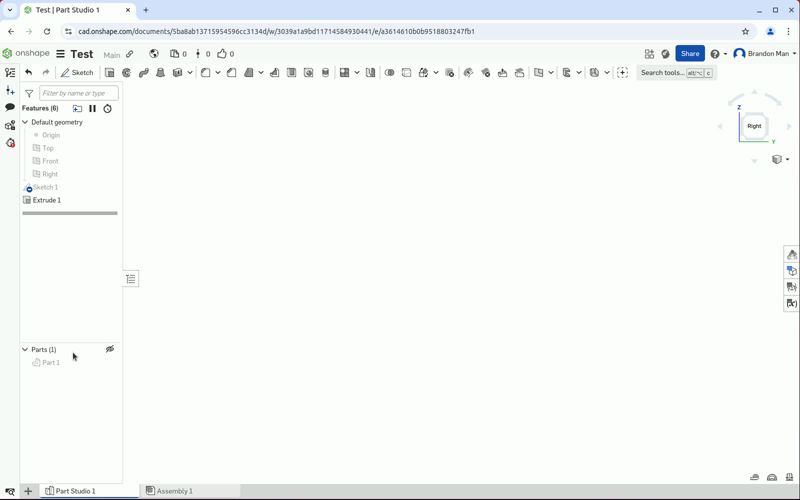
key(shift+s)
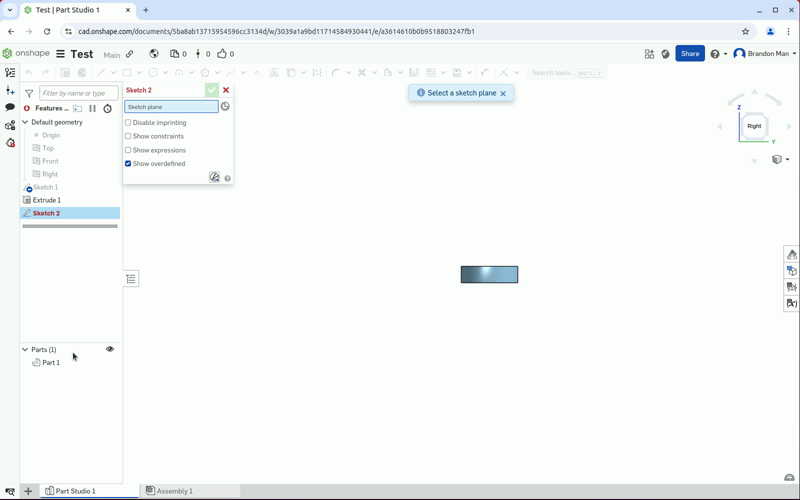
mouse_move(73, 176)
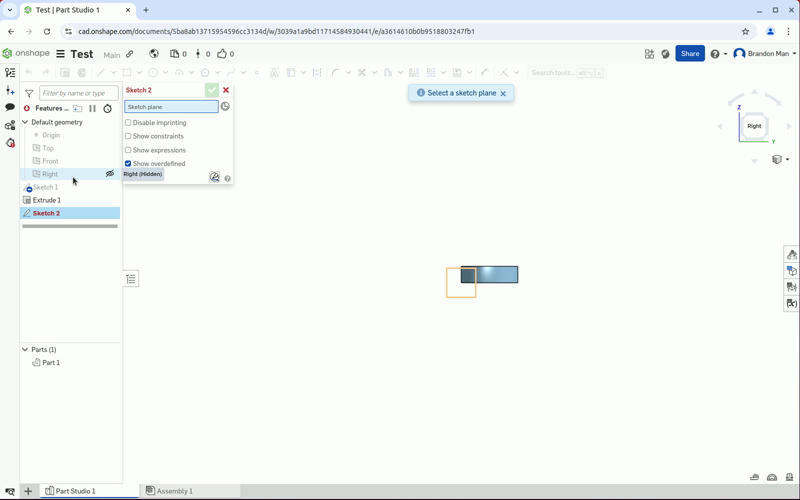
click(73, 176)
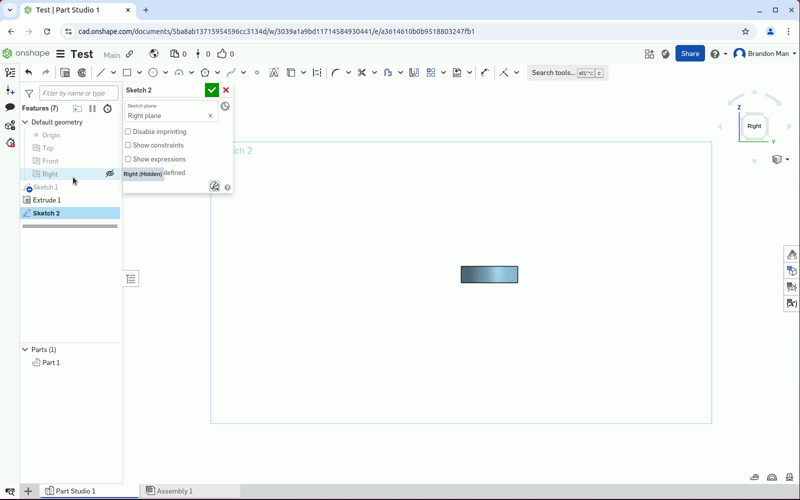
mouse_move(73, 352)
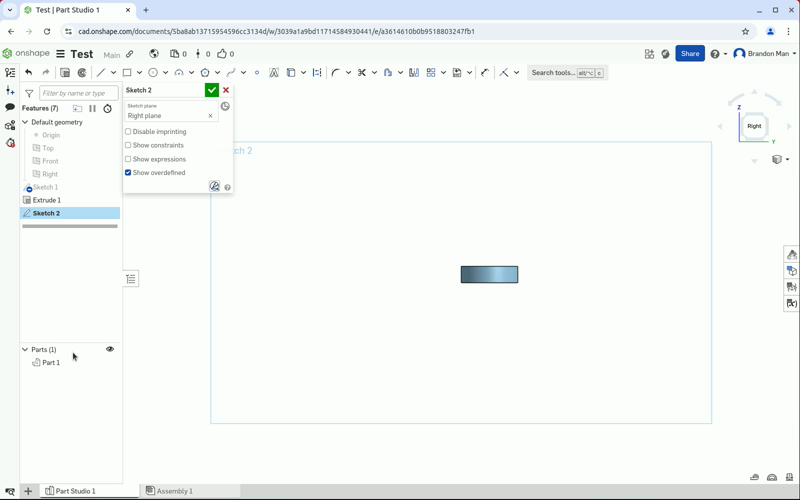
key(y)
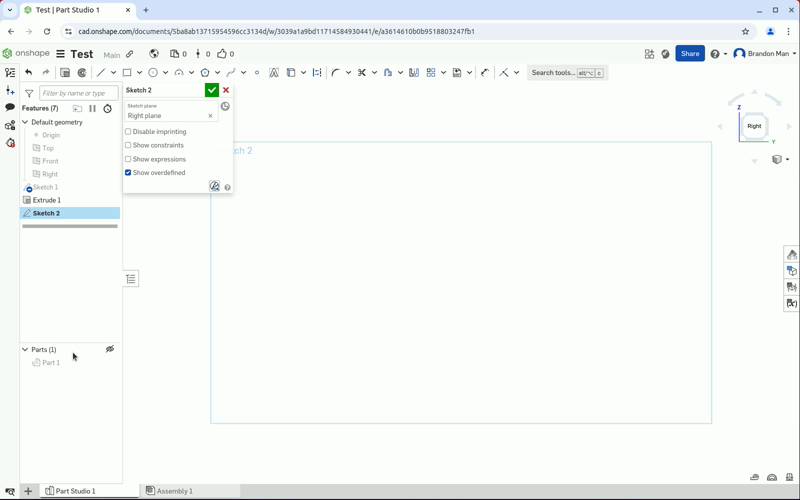
key(l)
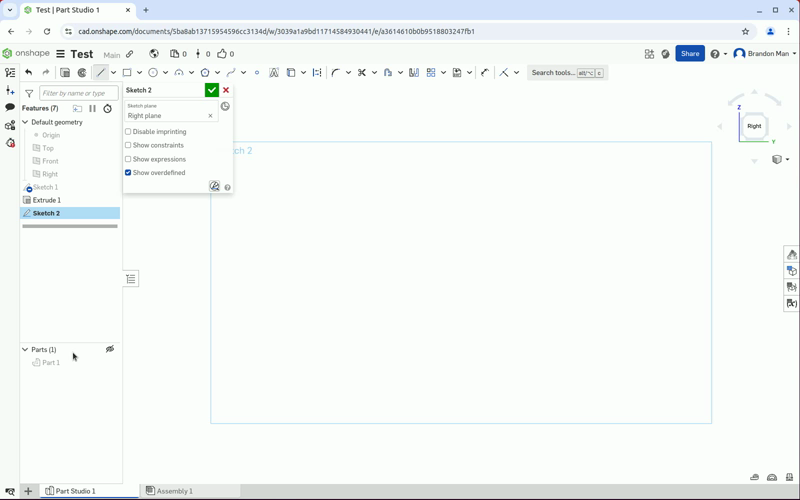
key_down(shift)
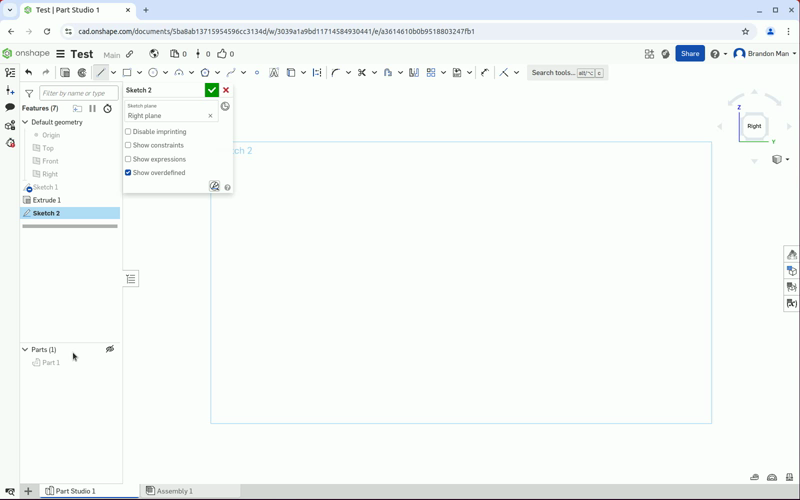
mouse_move(460, 282)
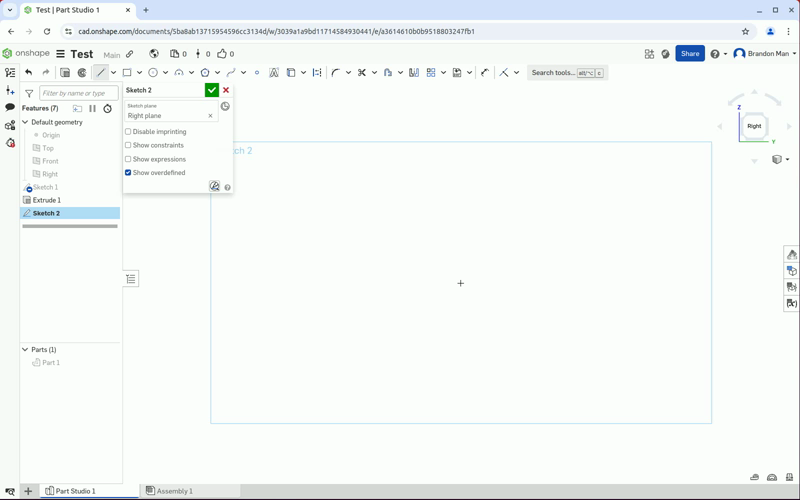
click(460, 282)
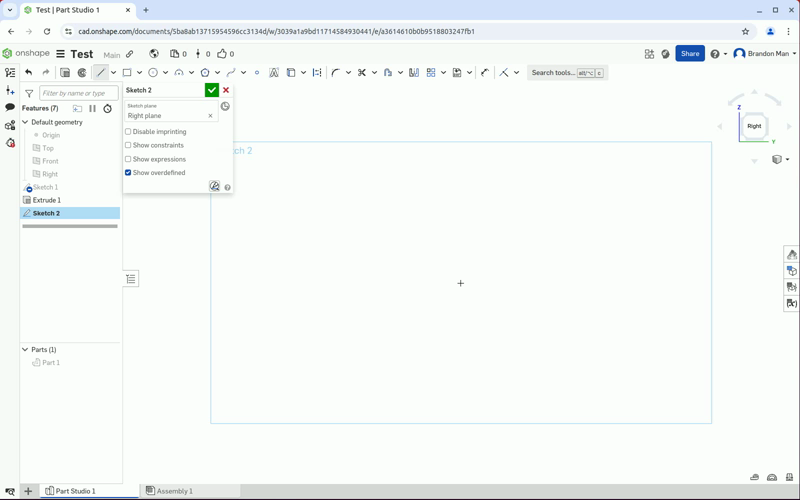
key_up(shift)
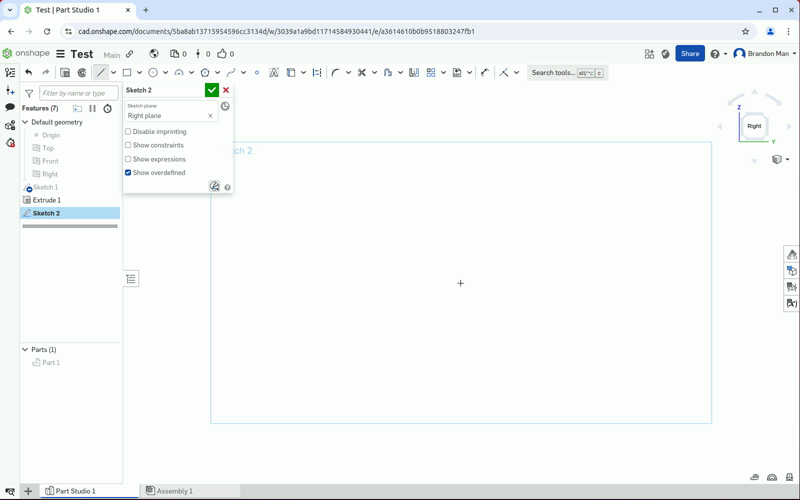
key_down(shift)
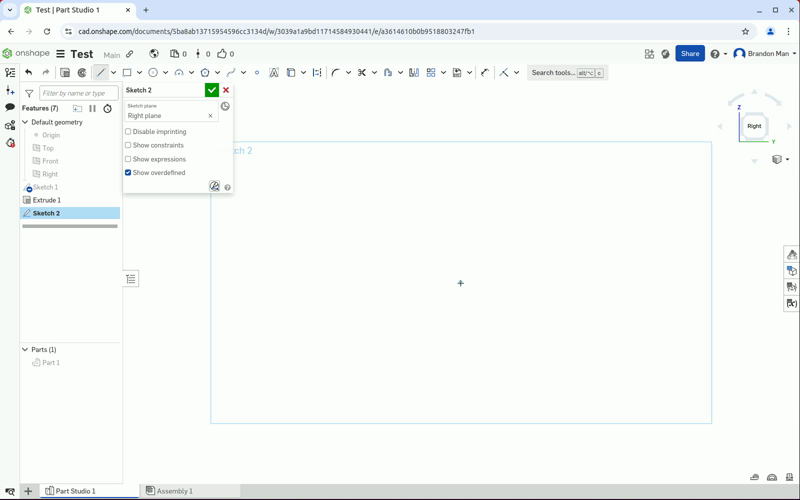
mouse_move(490, 282)
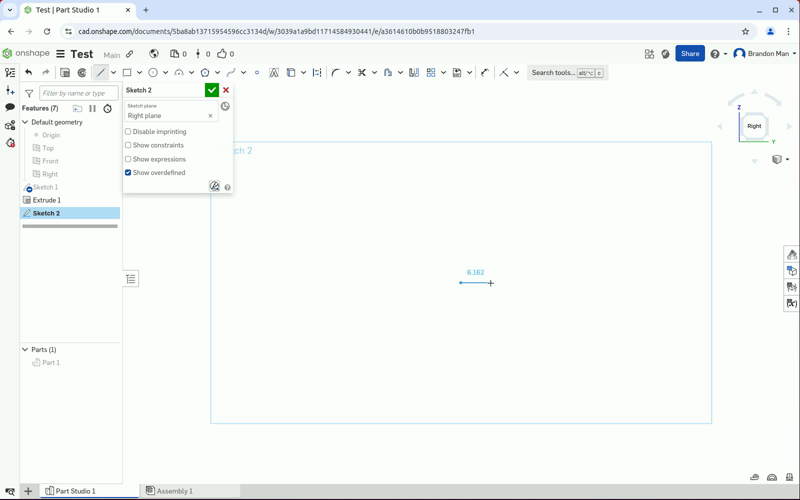
mouse_move(516, 282)
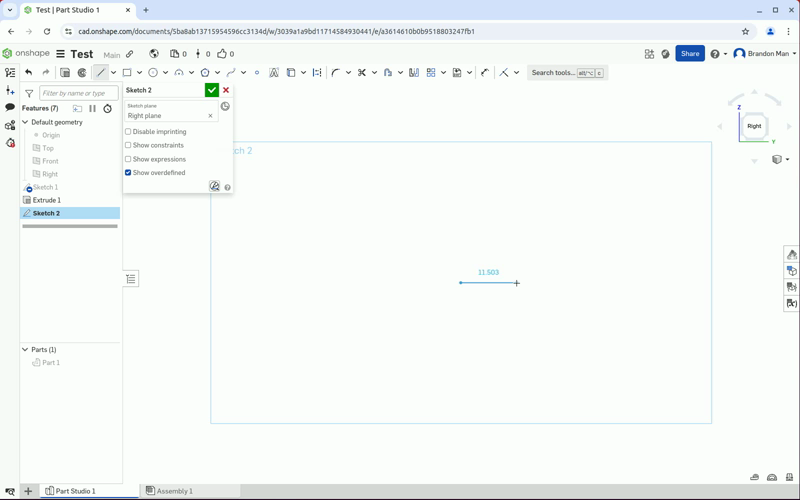
click(516, 282)
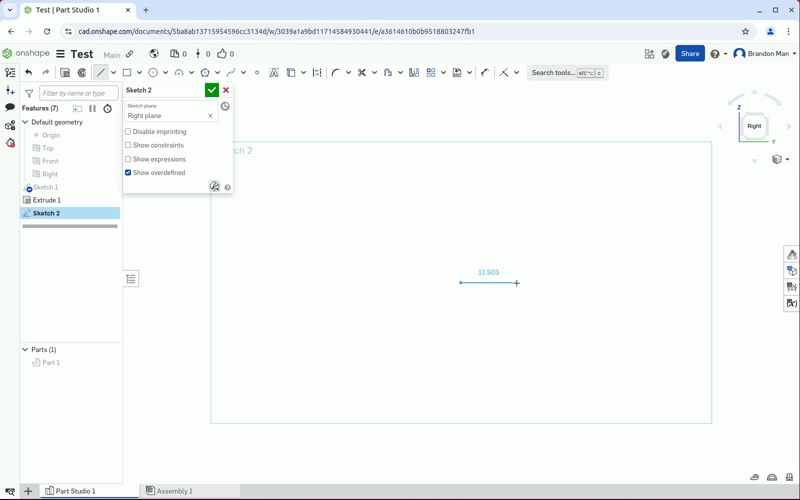
key_up(shift)
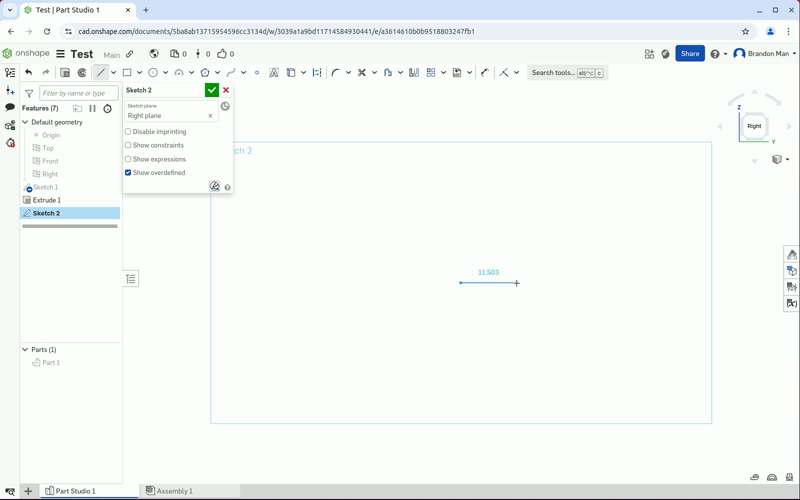
key_down(shift)
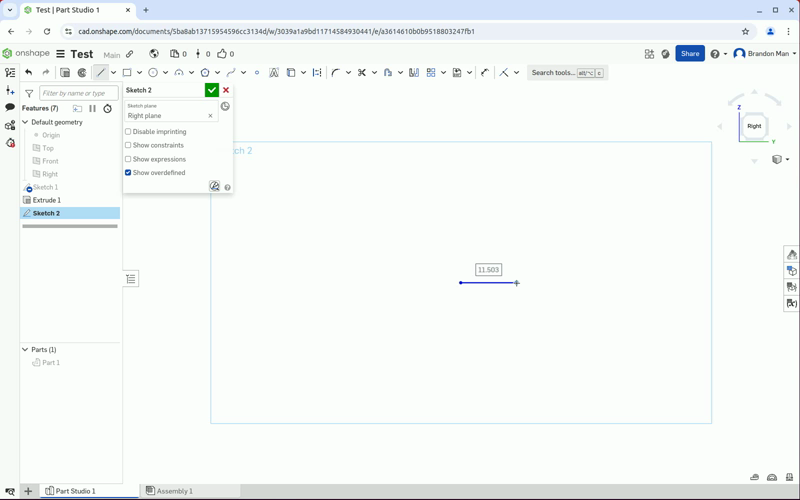
mouse_move(546, 282)
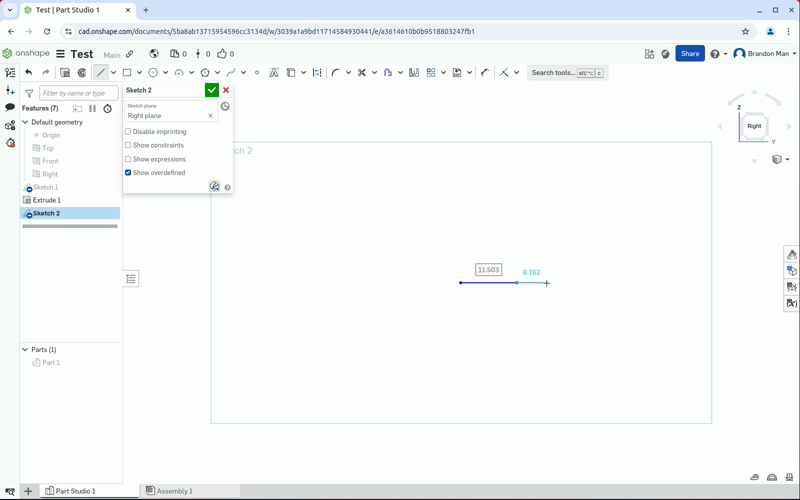
mouse_move(516, 226)
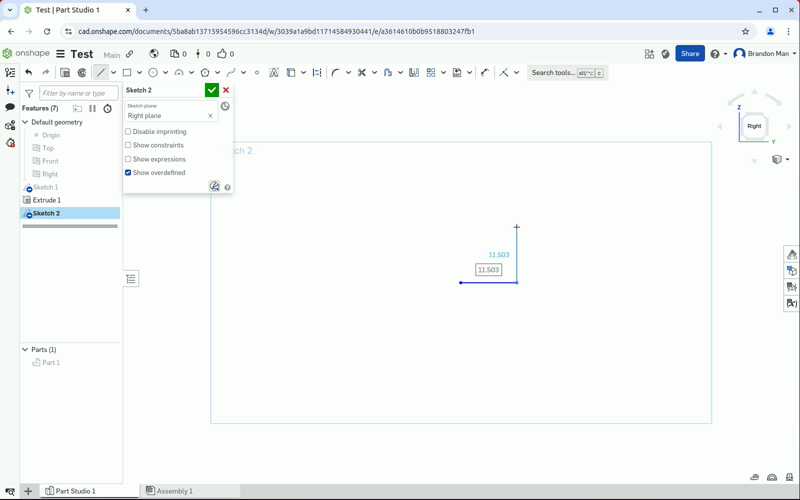
click(516, 226)
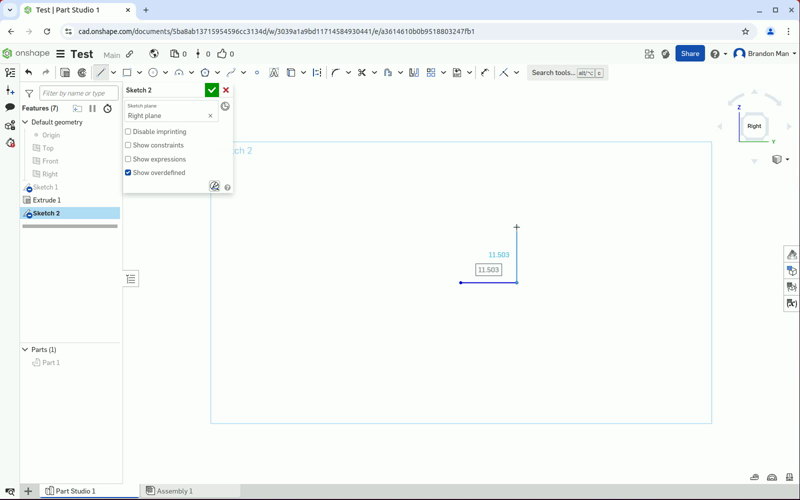
key_up(shift)
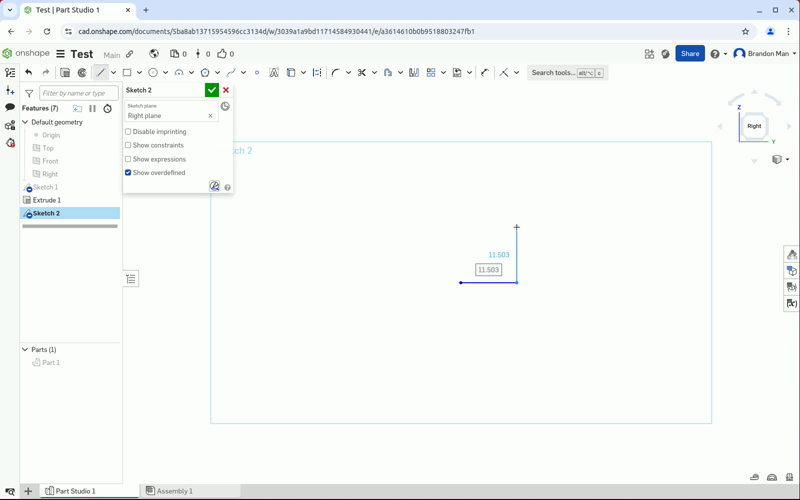
key(esc)
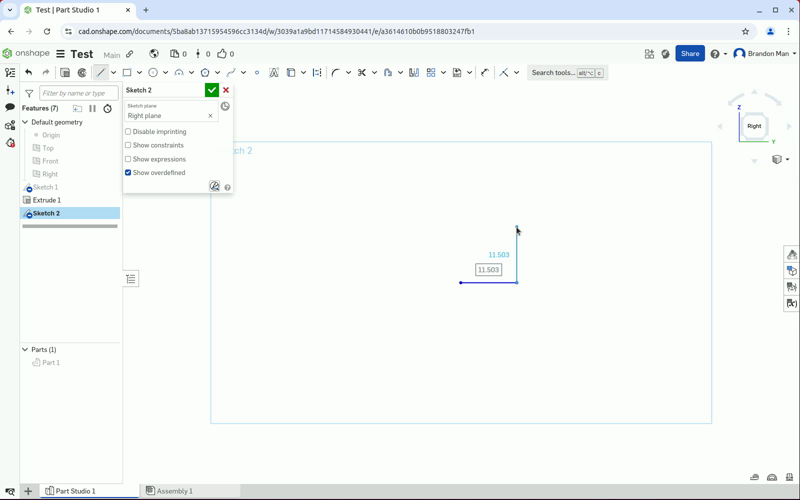
key(a)
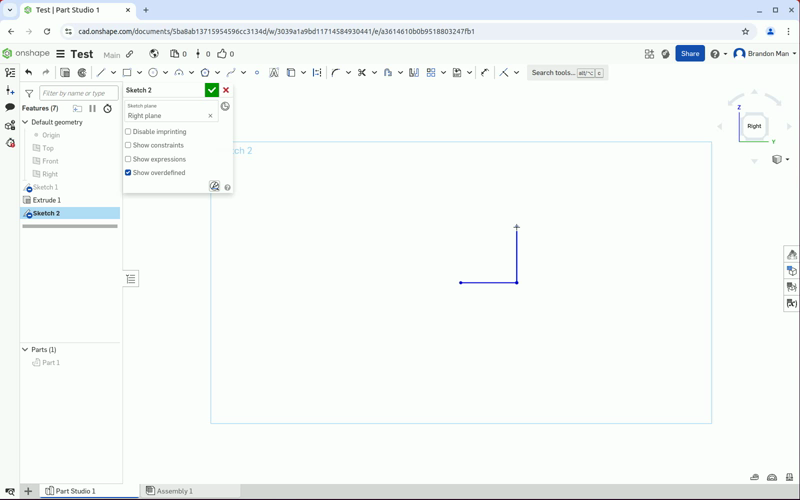
mouse_move(516, 226)
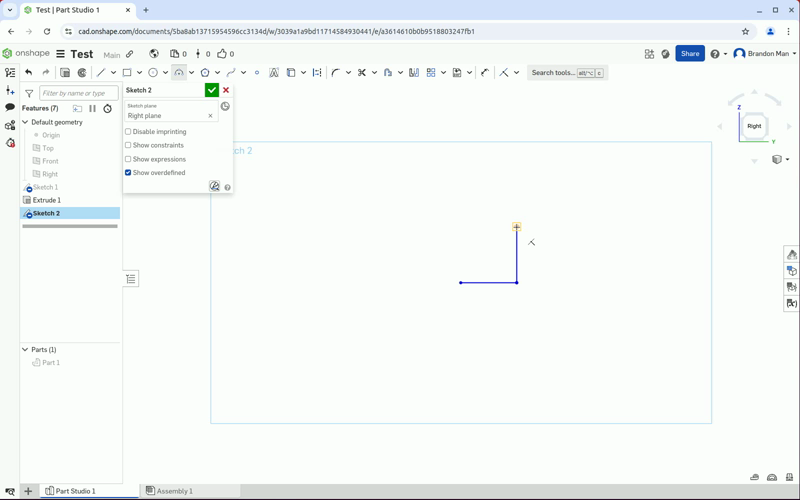
click(516, 226)
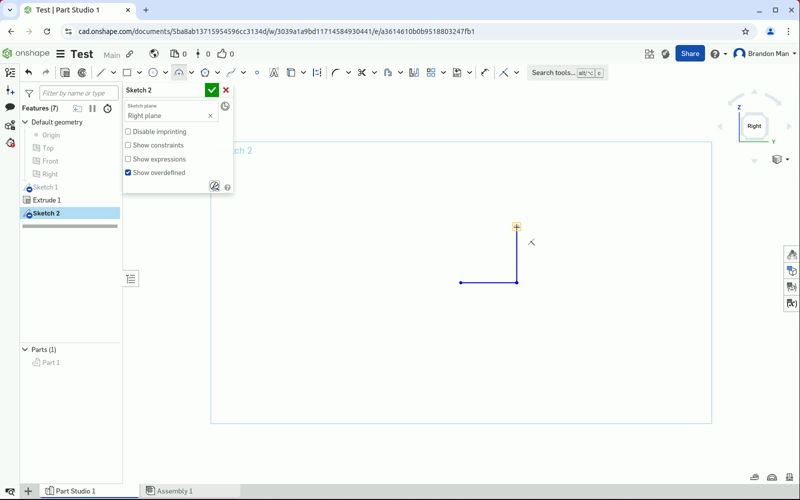
key_down(shift)
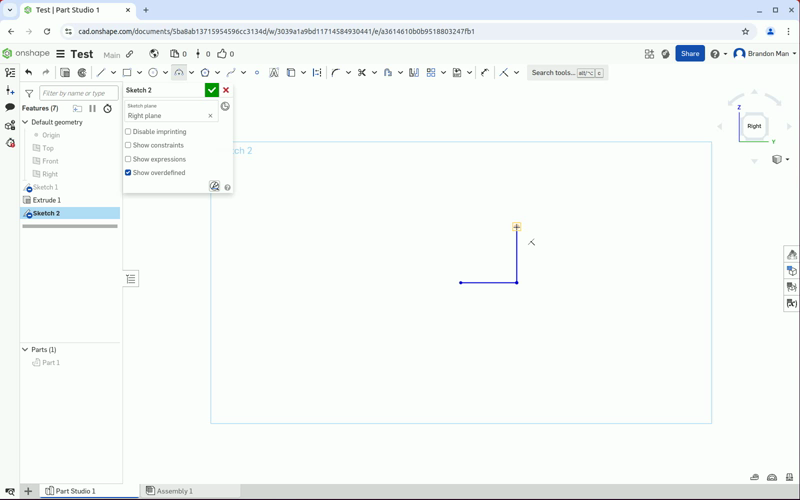
mouse_move(460, 226)
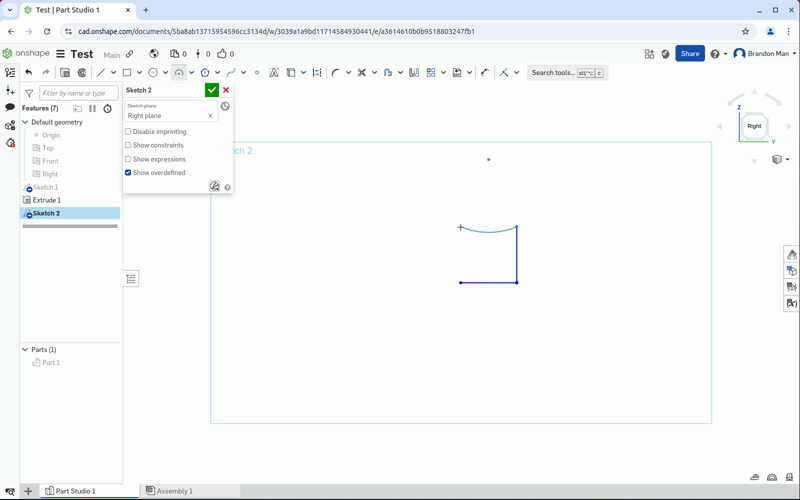
click(460, 226)
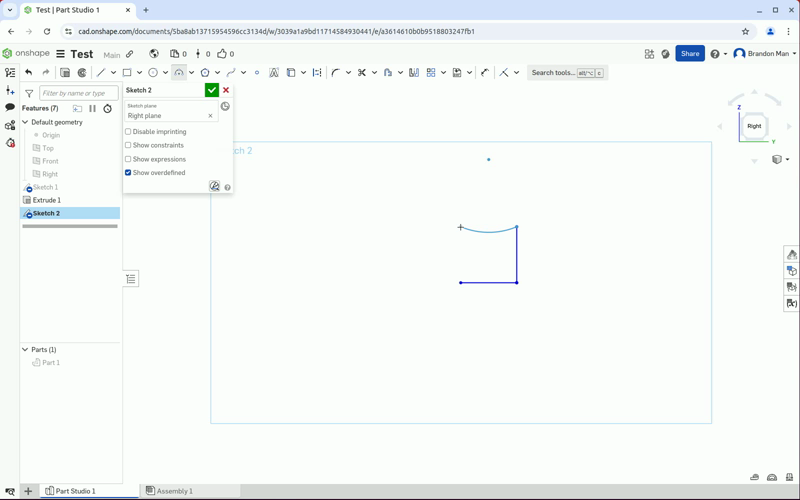
mouse_move(489, 198)
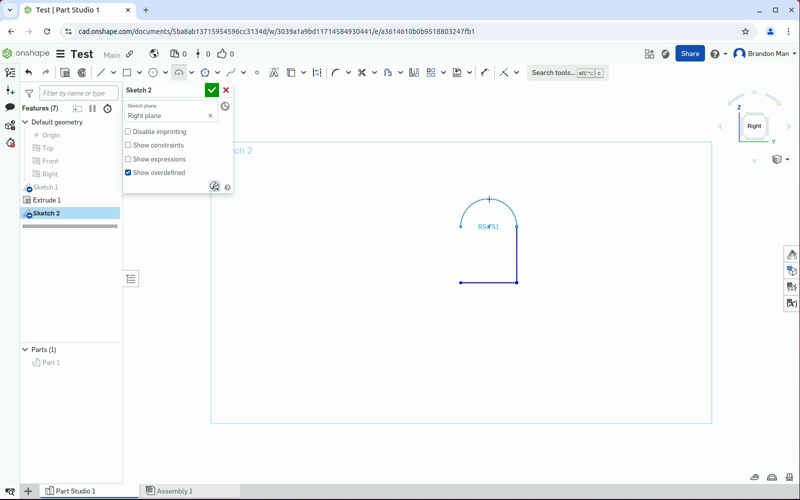
click(489, 198)
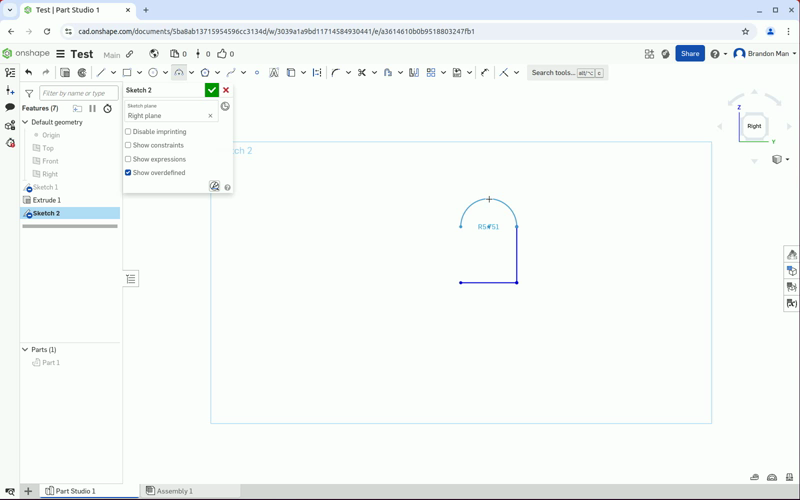
key_up(shift)
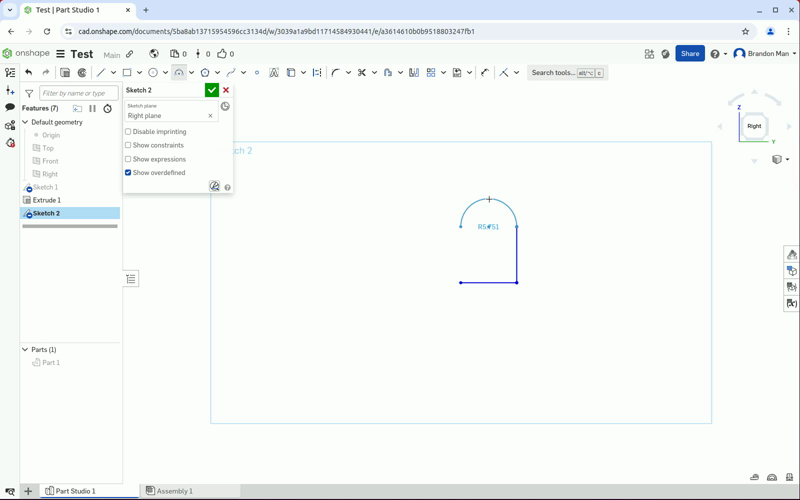
key(esc)
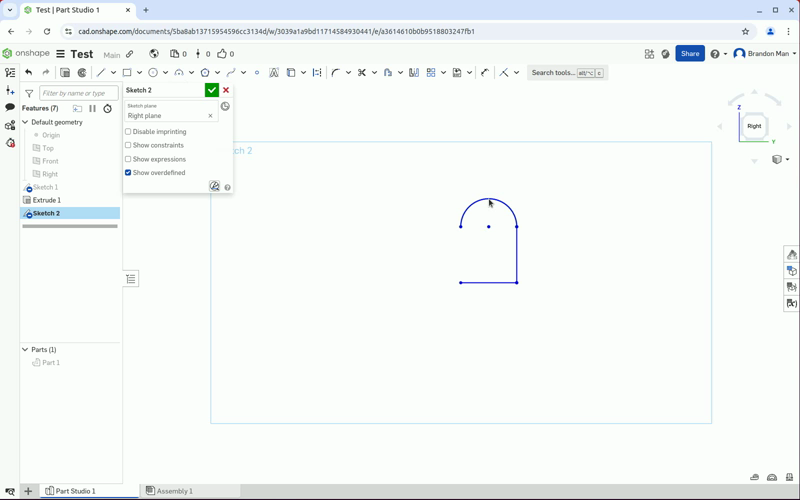
key(l)
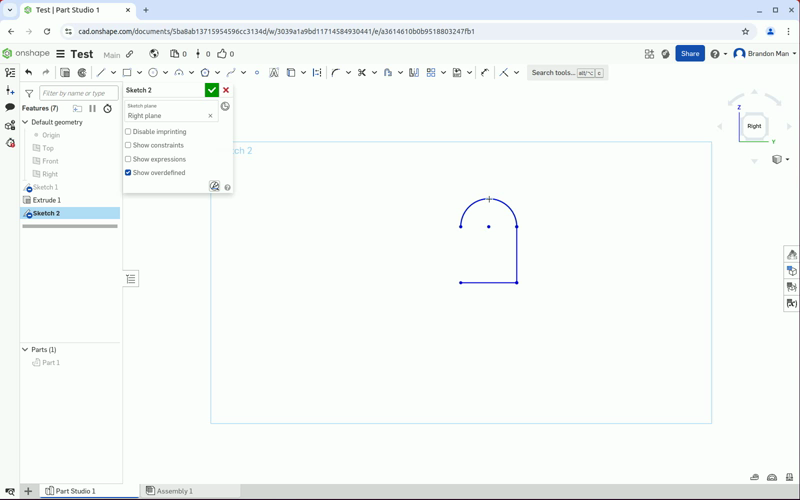
mouse_move(460, 226)
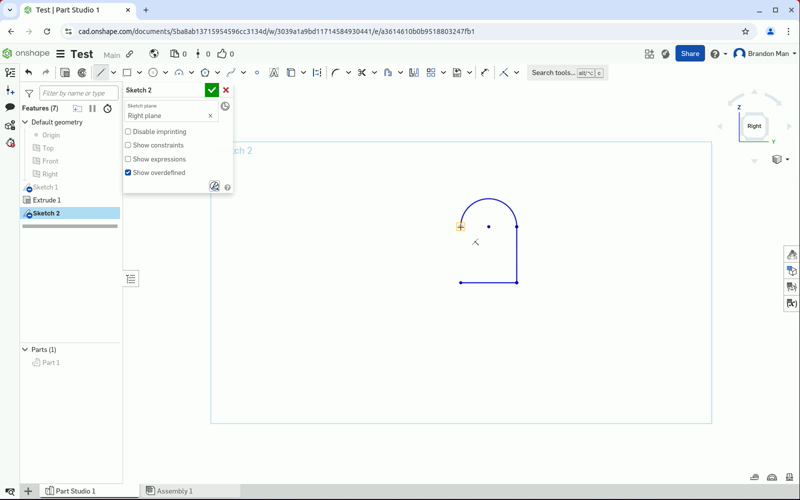
click(460, 226)
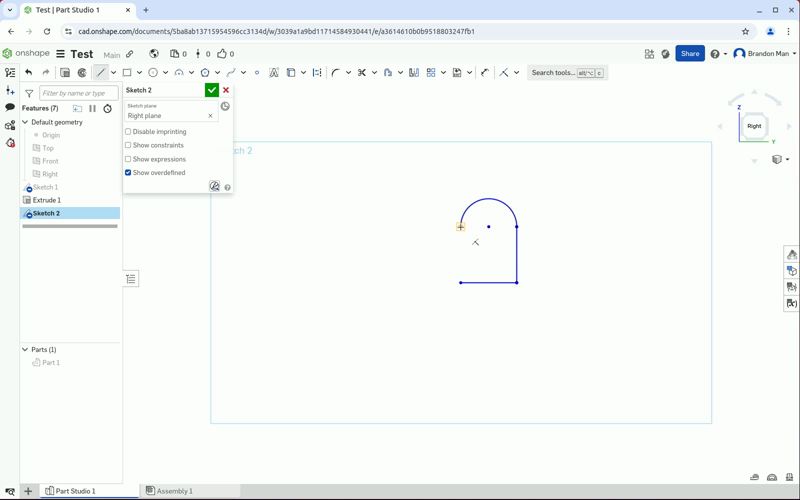
mouse_move(490, 226)
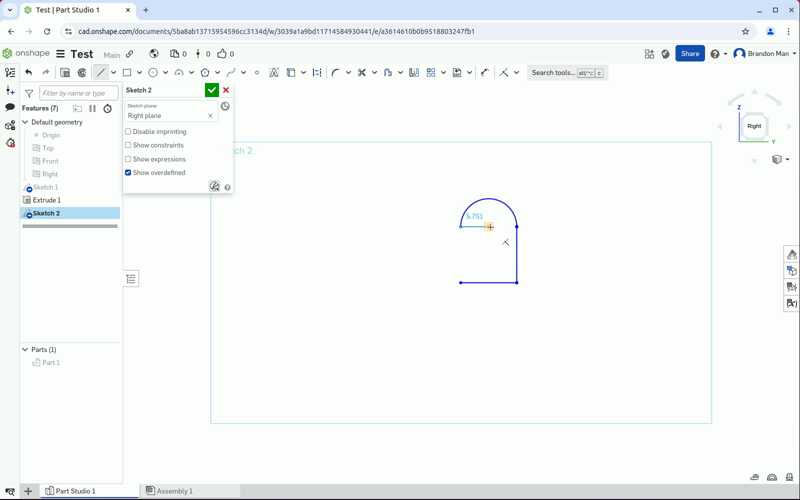
key_down(shift)
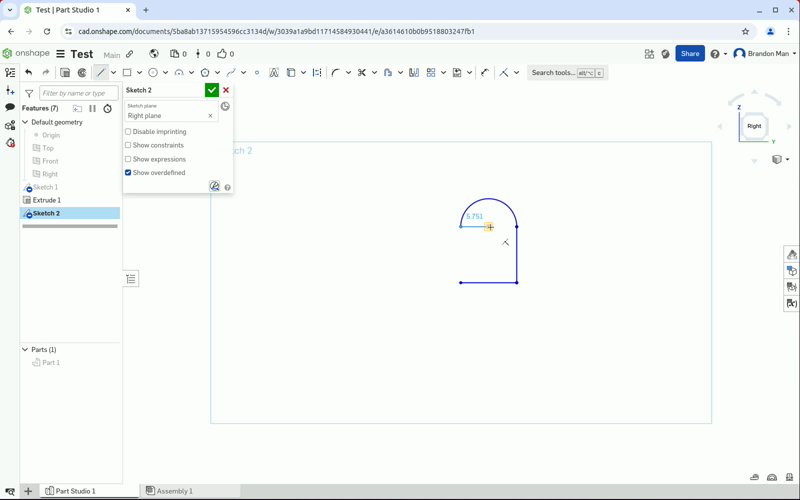
mouse_move(460, 282)
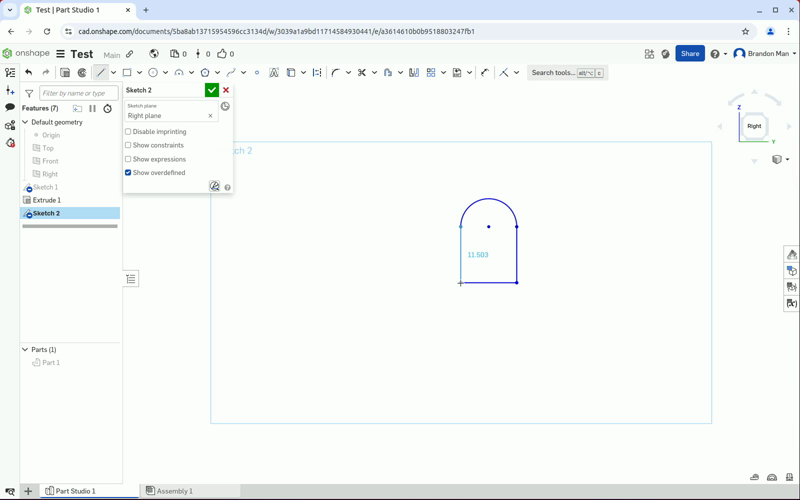
key_up(shift)
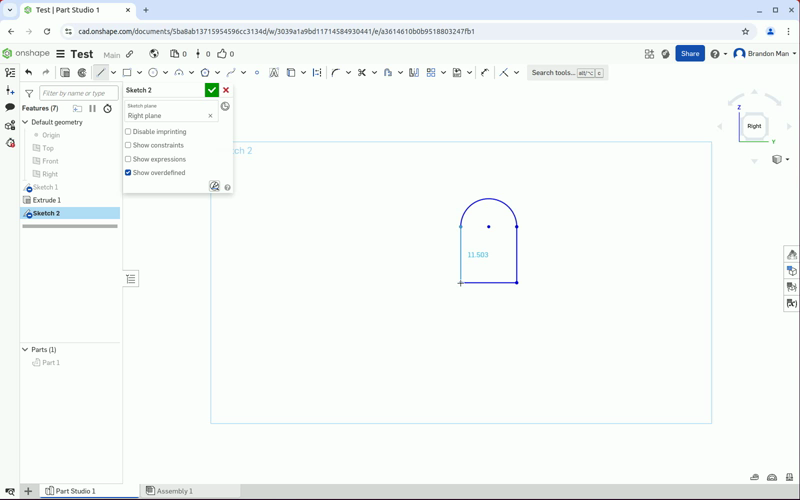
click(460, 282)
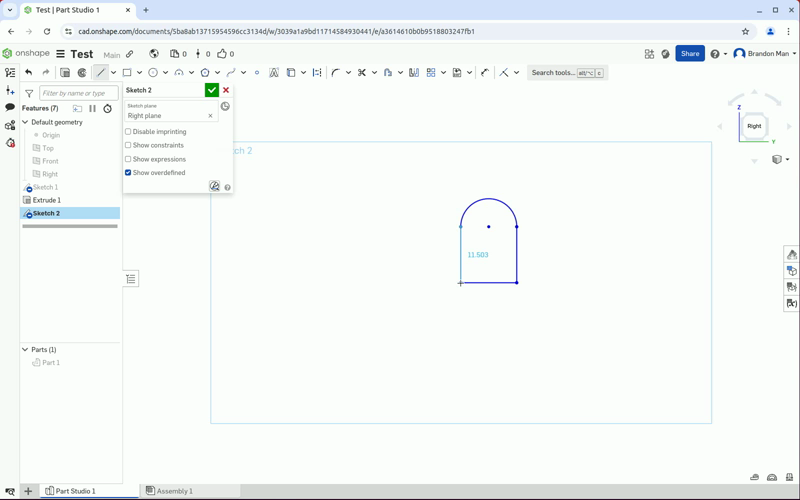
key(esc)
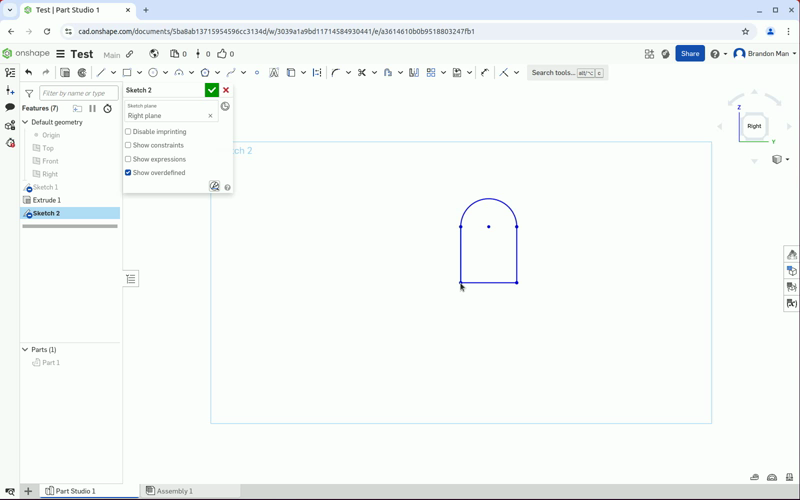
mouse_move(509, 261)
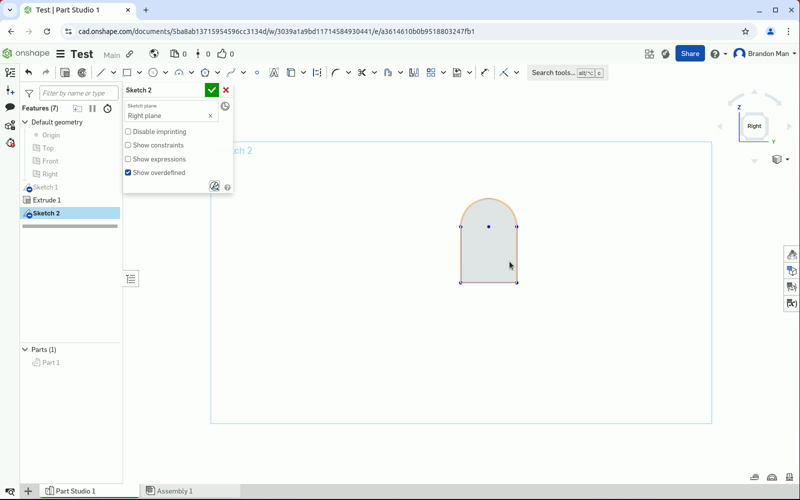
click(509, 261)
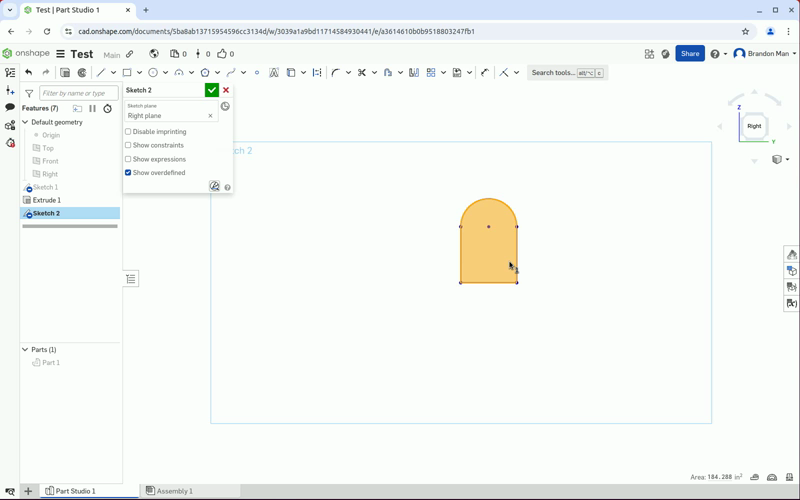
mouse_move(73, 352)
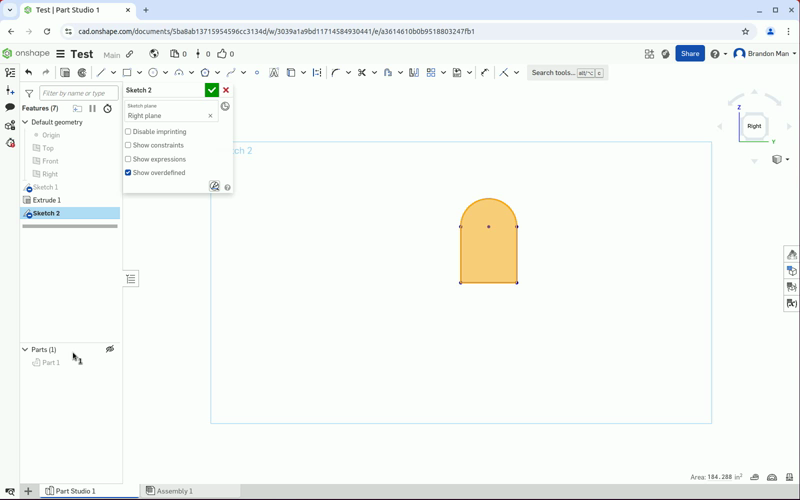
key(shift+y)
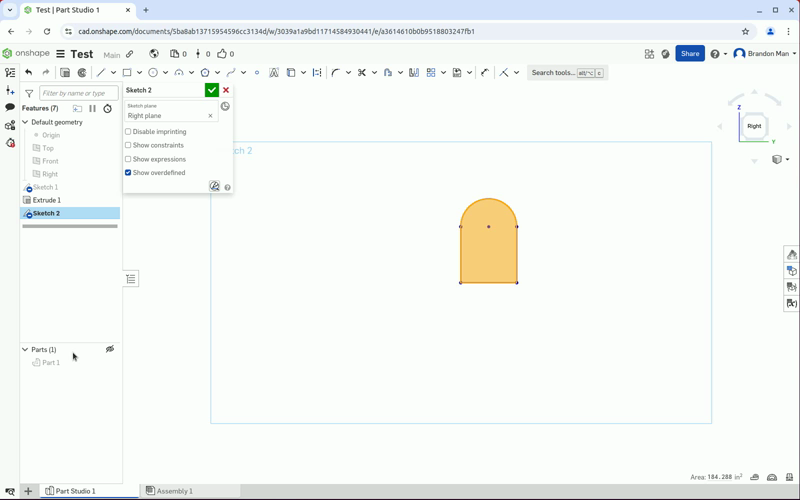
key(shift+e)
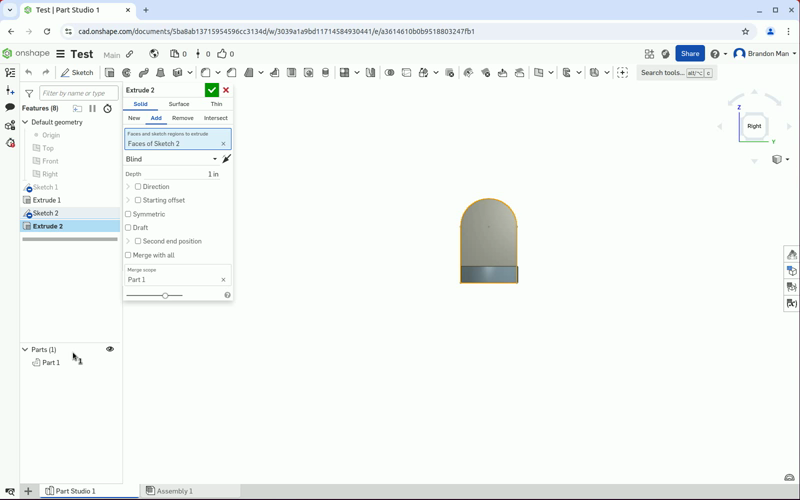
mouse_move(143, 106)
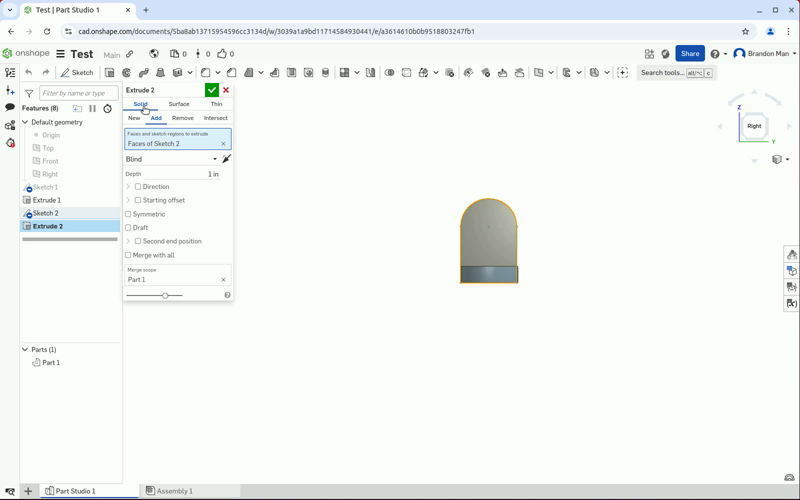
click(143, 106)
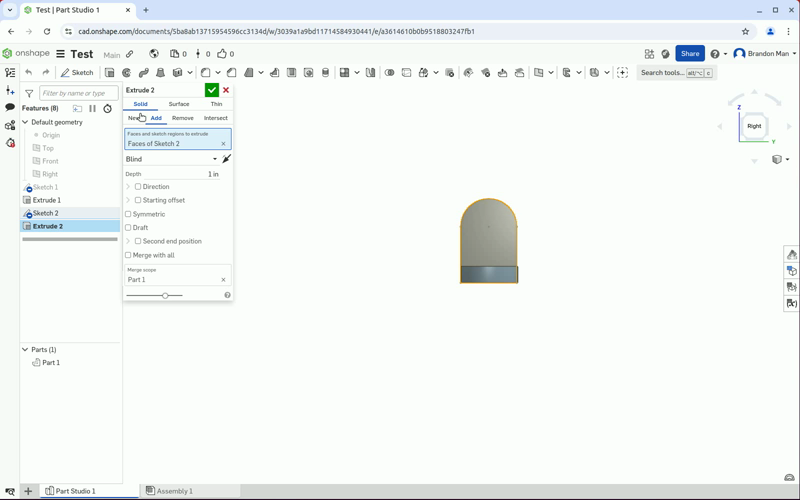
mouse_move(137, 120)
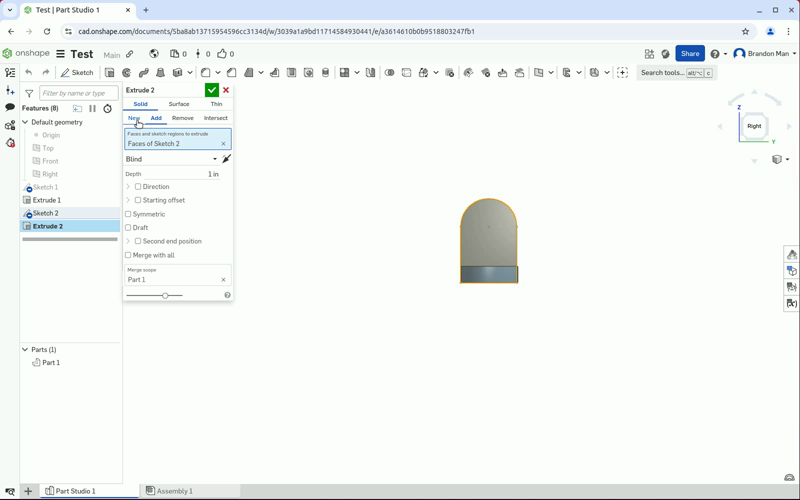
click(137, 120)
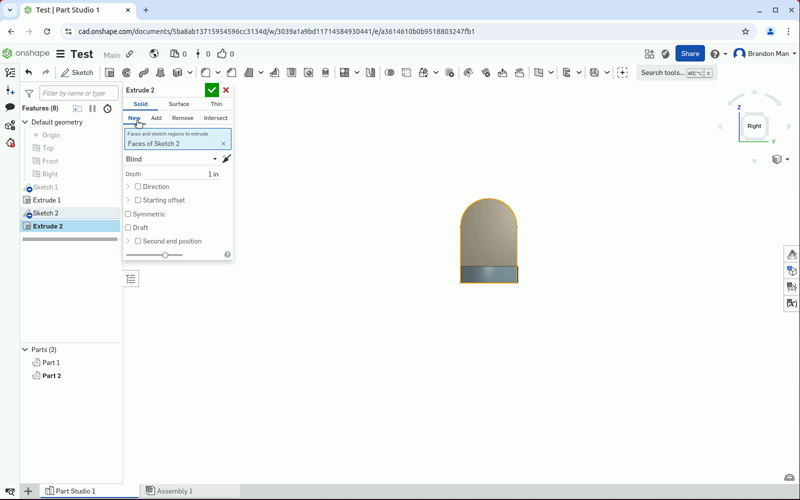
key(tab, 4)
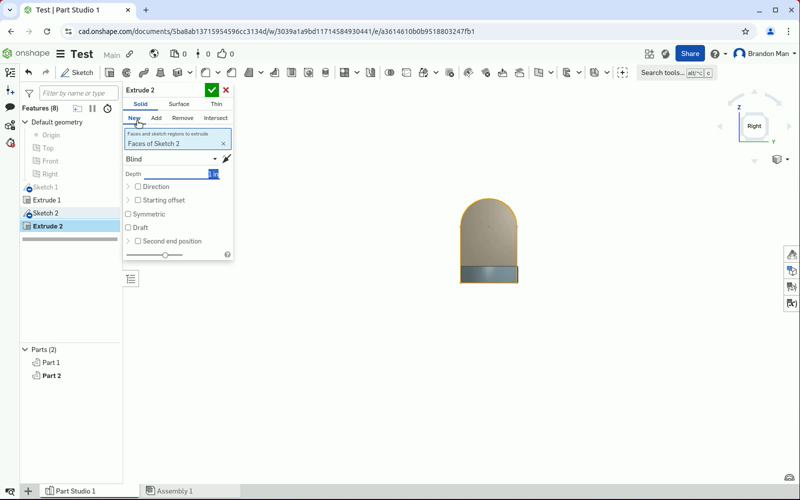
text(3.37)
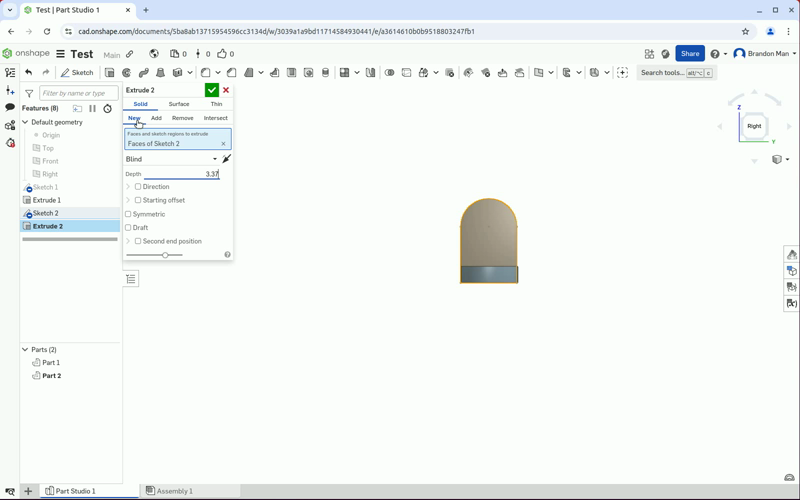
key(enter)
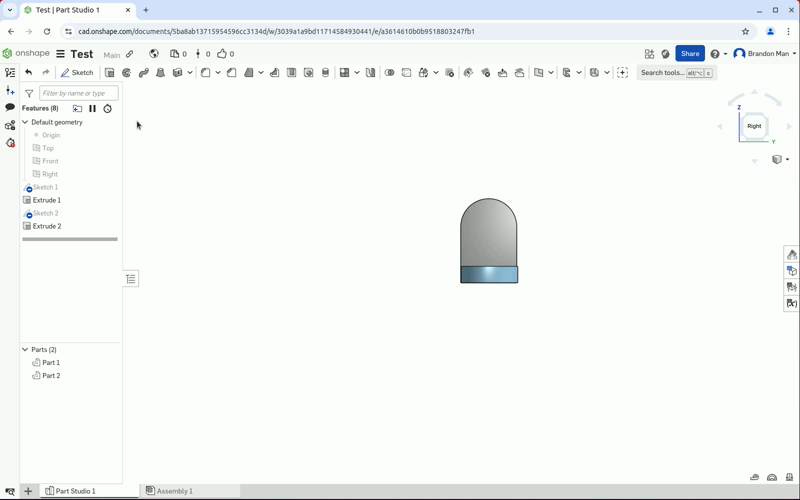
key(shift+h)
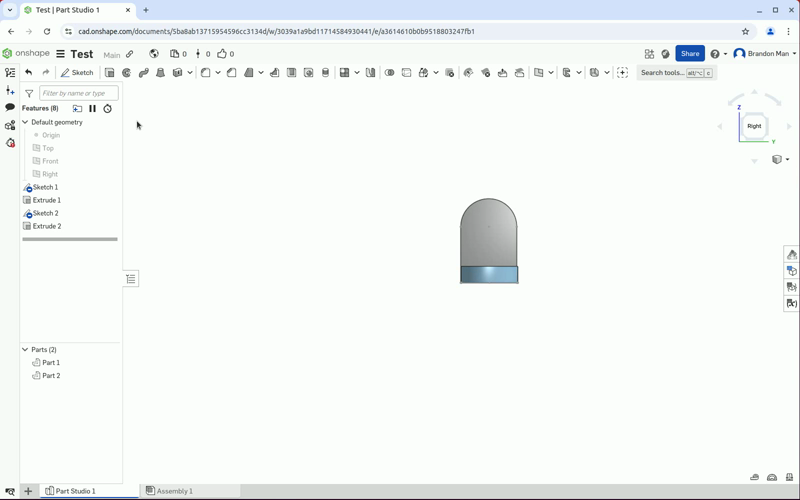
key(shift+h)
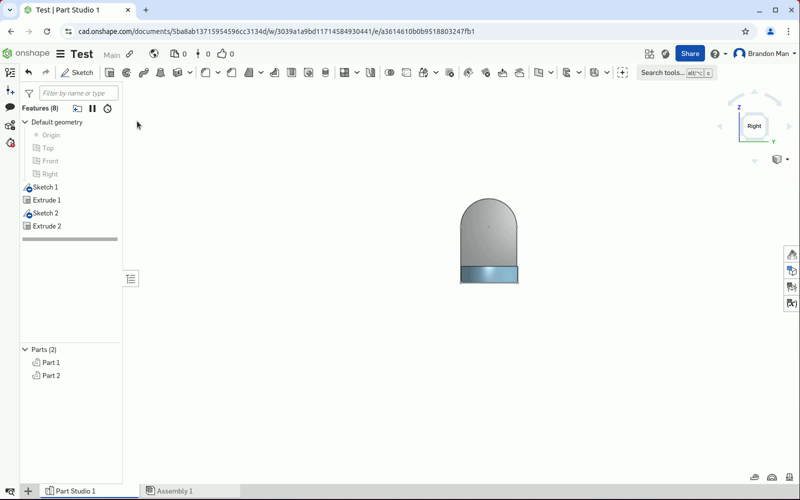
key(shift+7)
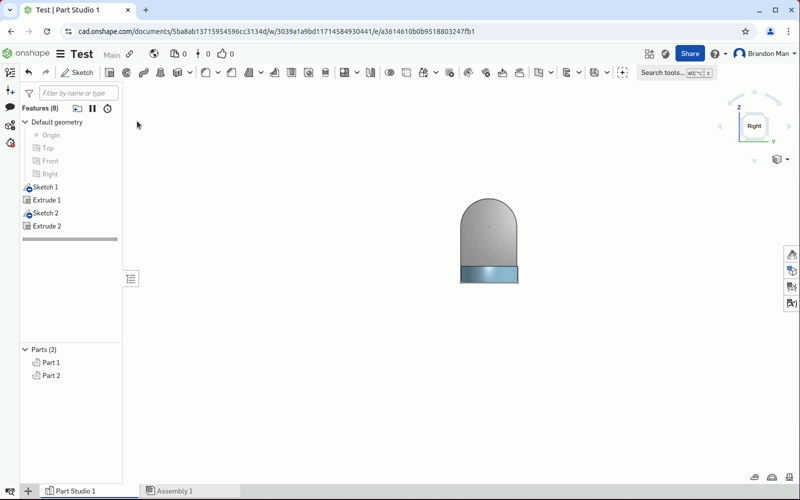
key(right, 2)
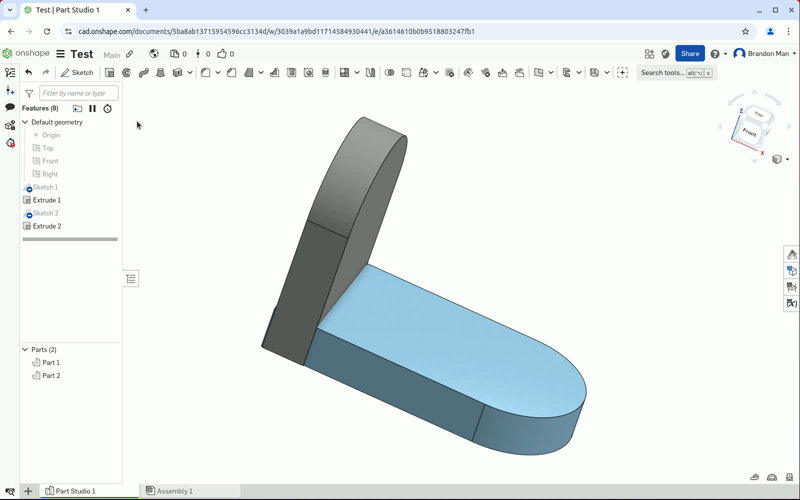
key(down, 2)
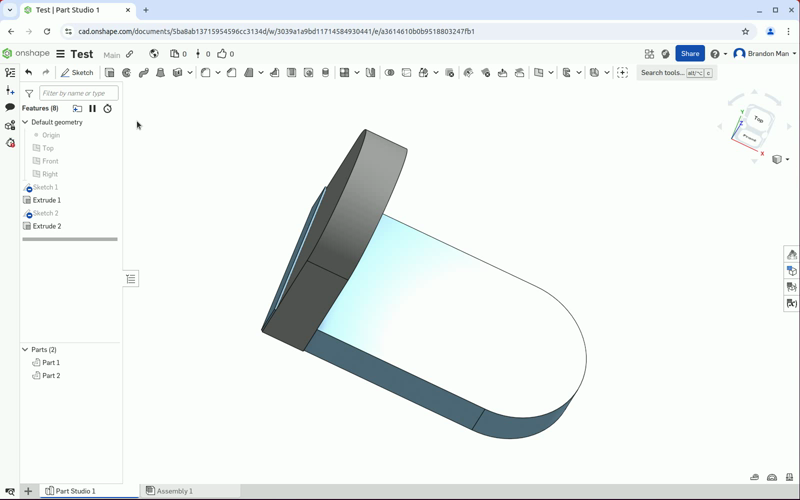
key(up, 2)
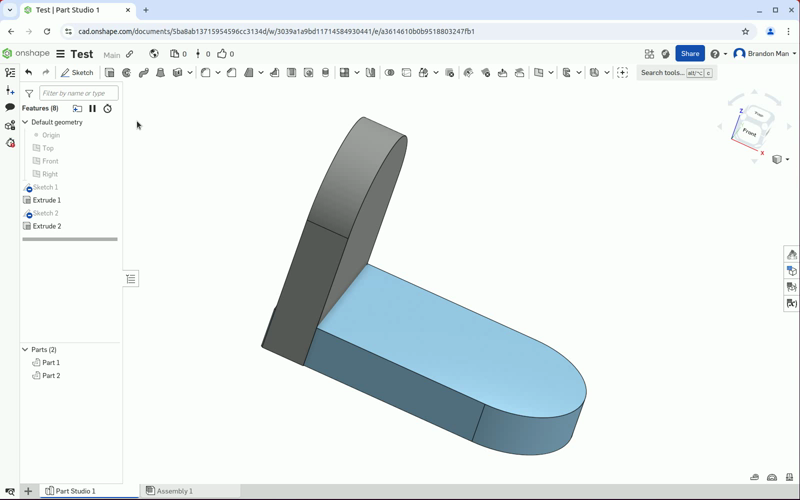
key(left, 2)
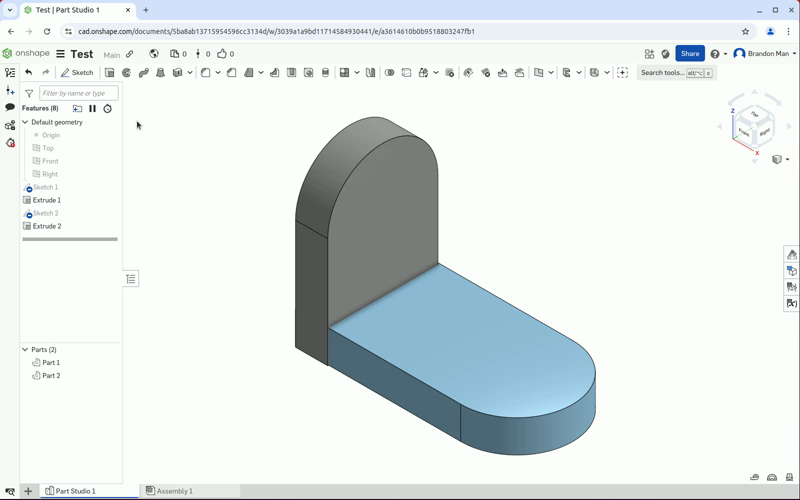
mouse_move(73, 189)
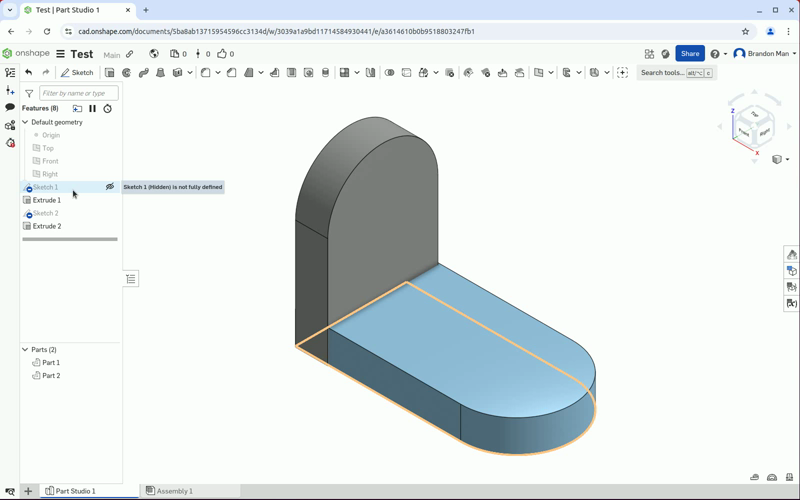
click(73, 189)